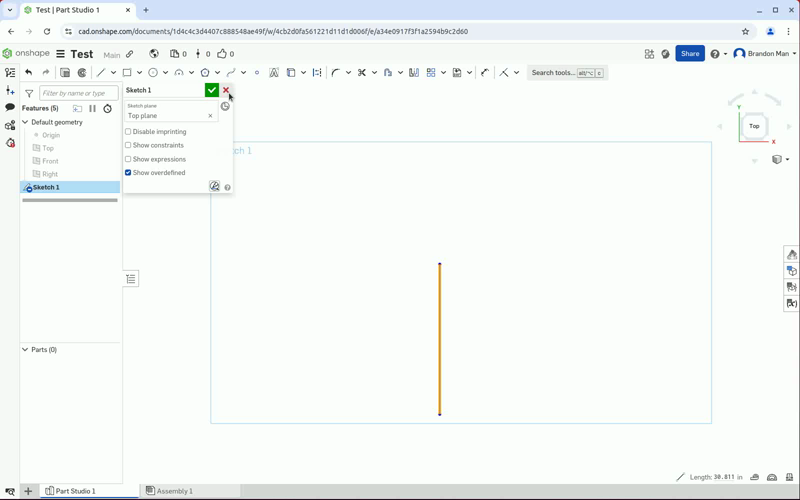
key(shift+h)
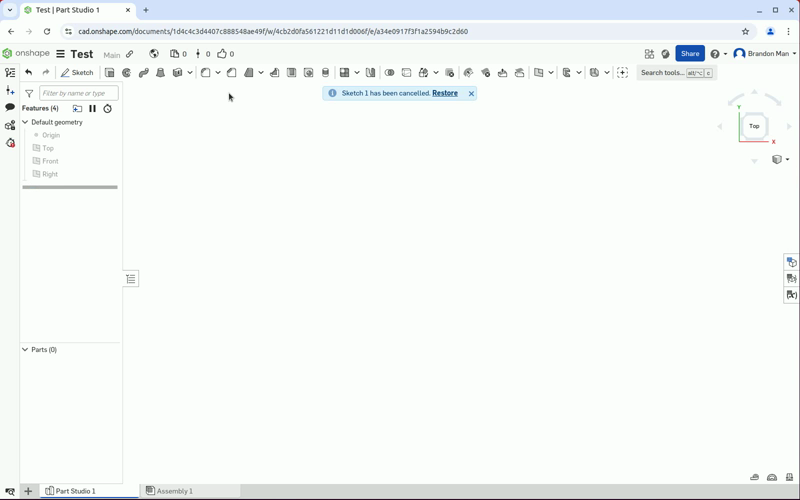
mouse_move(73, 352)
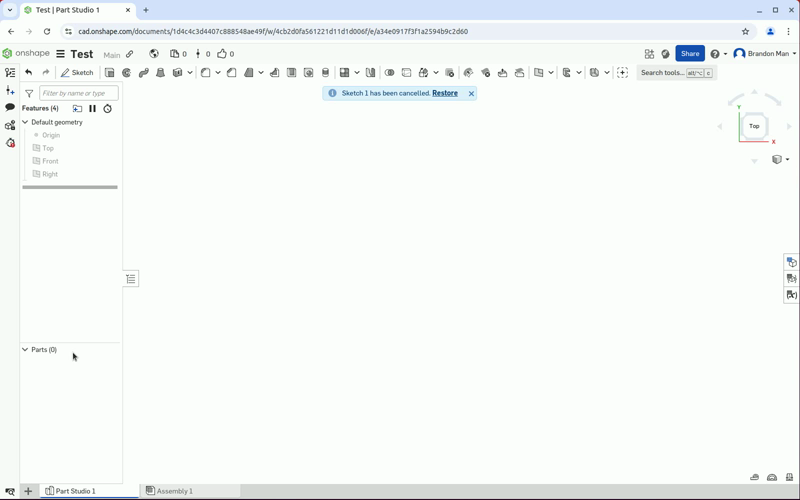
key(y)
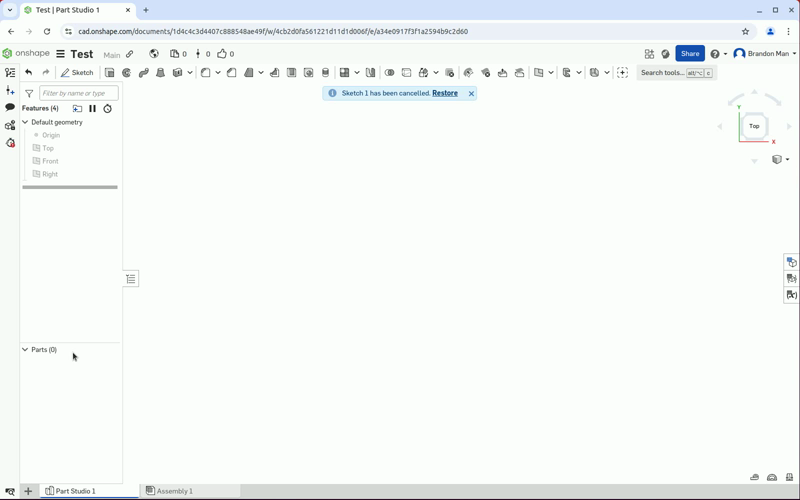
key(shift+p)
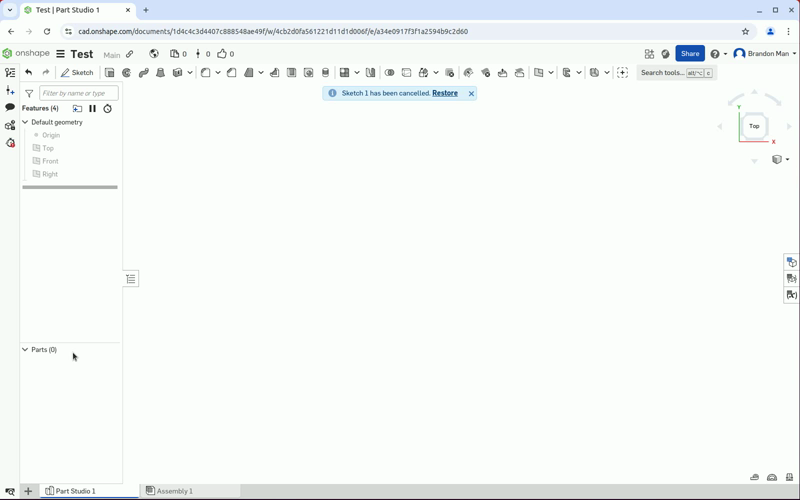
key(space)
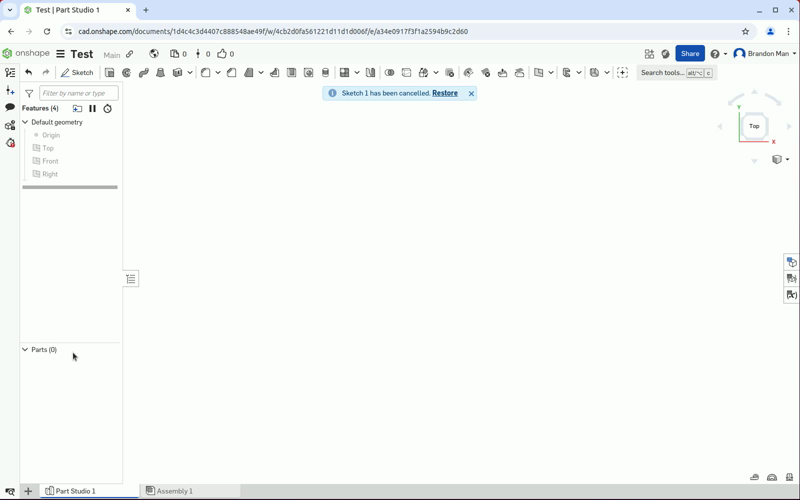
key_down(shift)
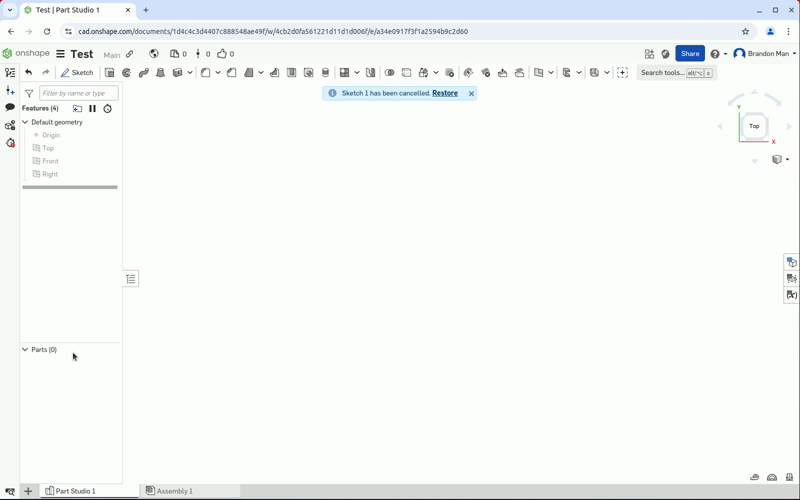
key(up)
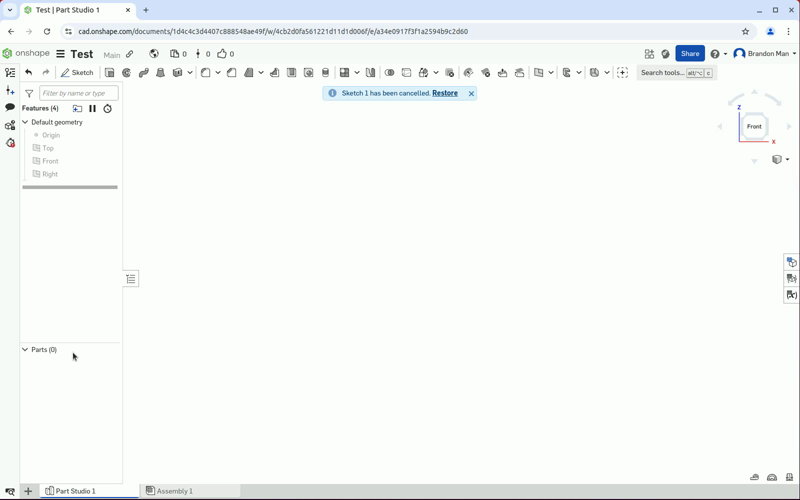
key_up(shift)
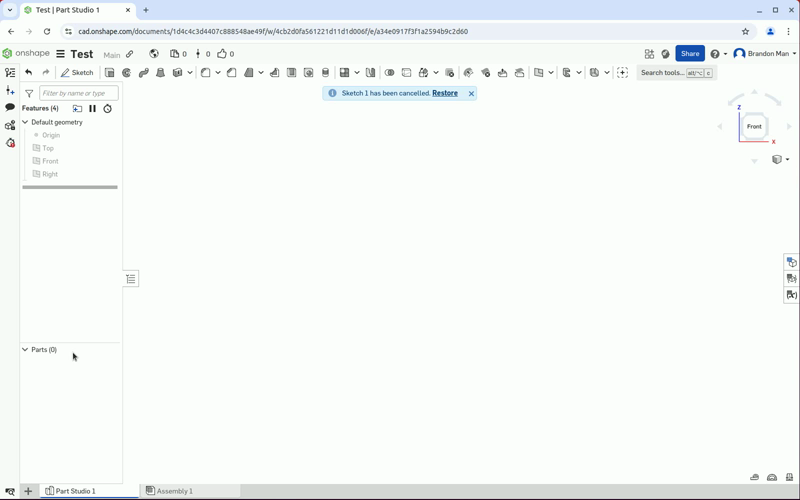
mouse_move(73, 352)
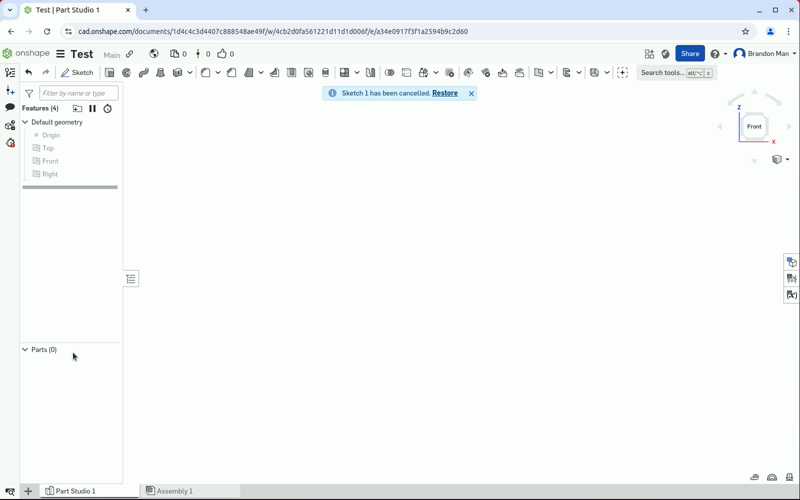
key(shift+y)
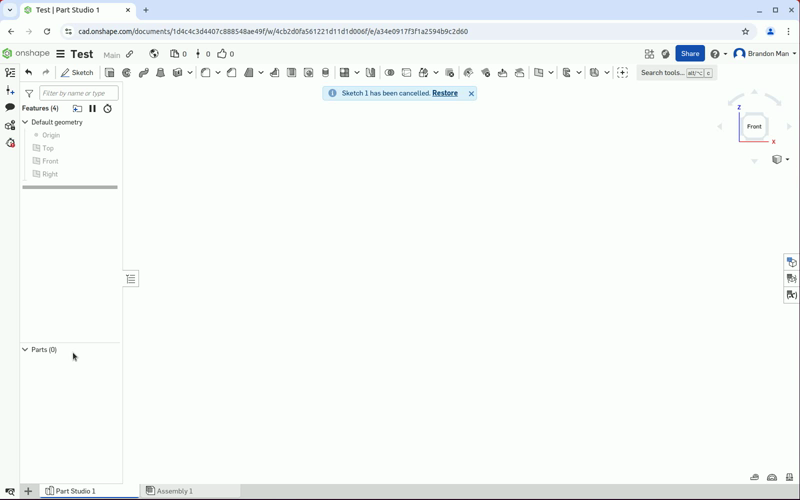
key(shift+s)
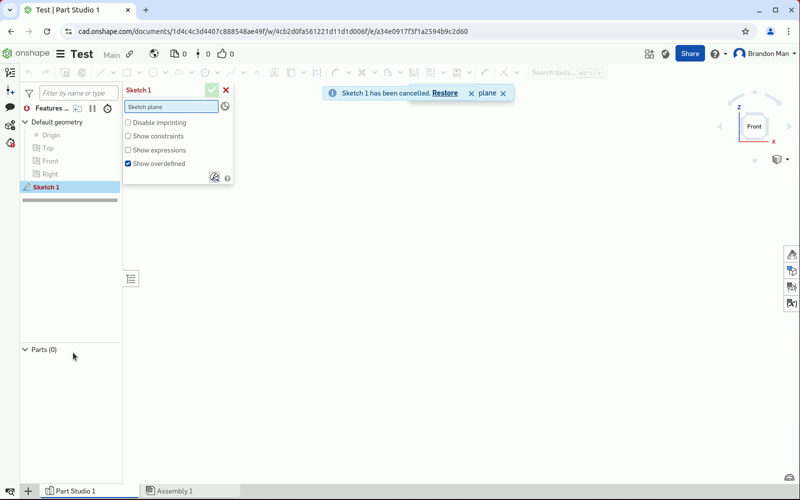
mouse_move(73, 163)
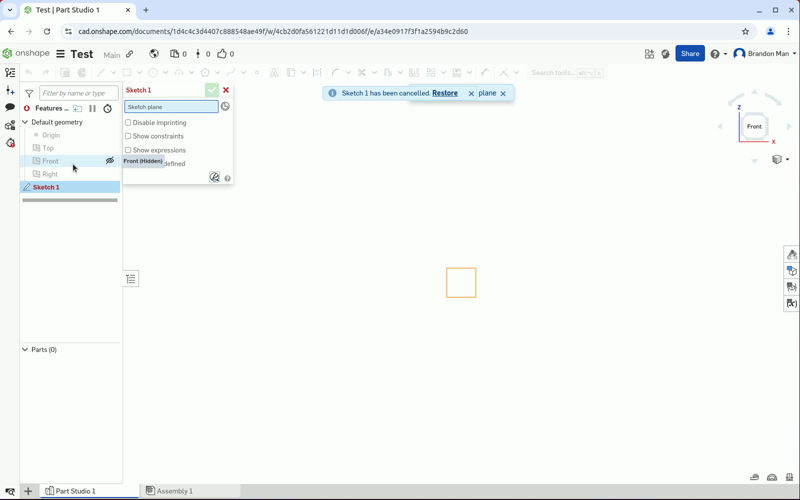
click(73, 163)
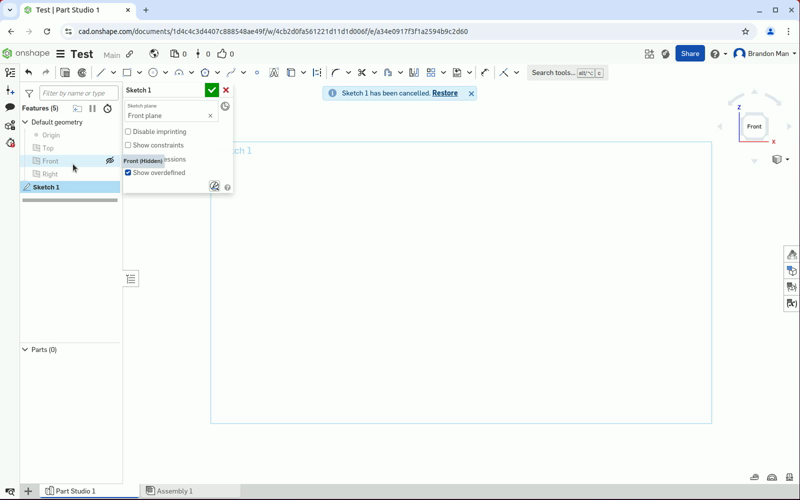
mouse_move(73, 352)
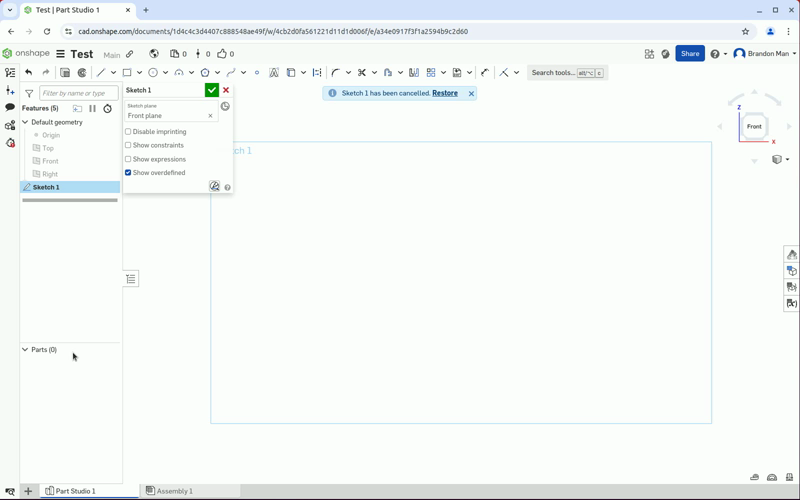
key(y)
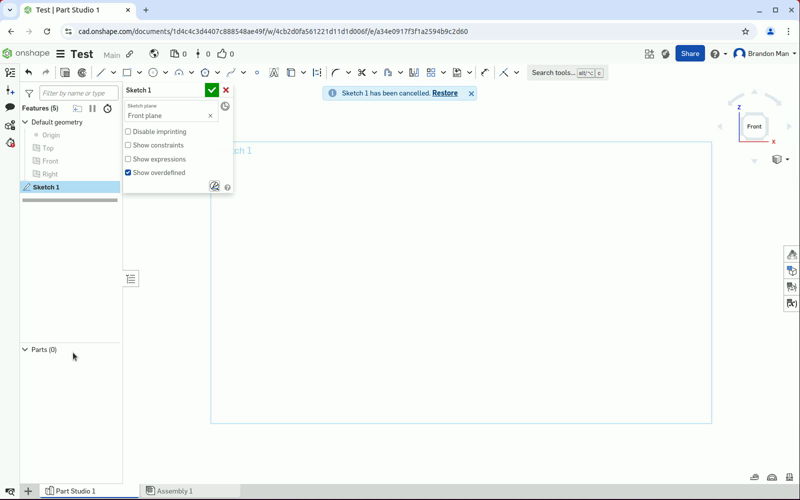
key(l)
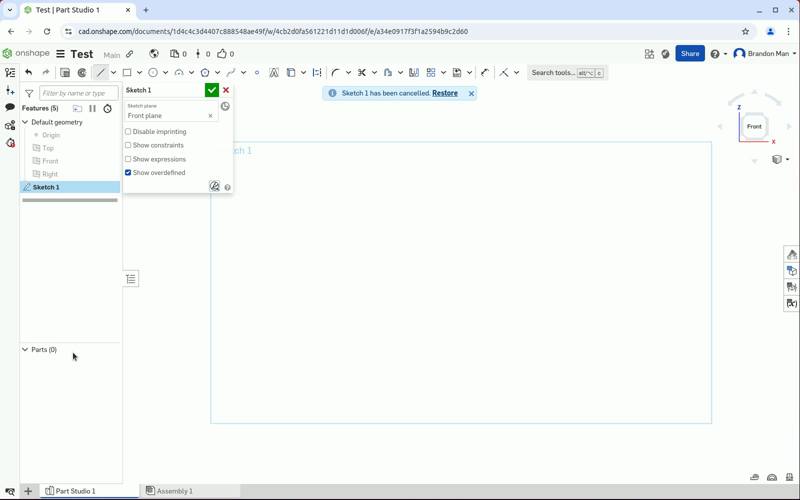
key_down(shift)
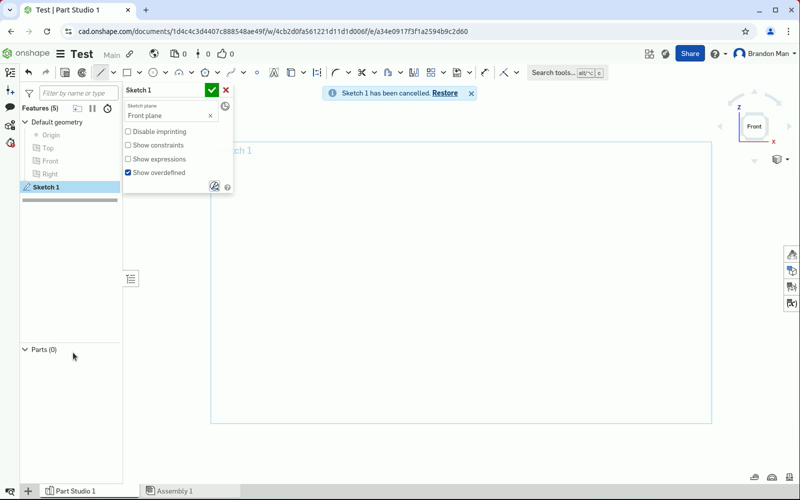
mouse_move(348, 339)
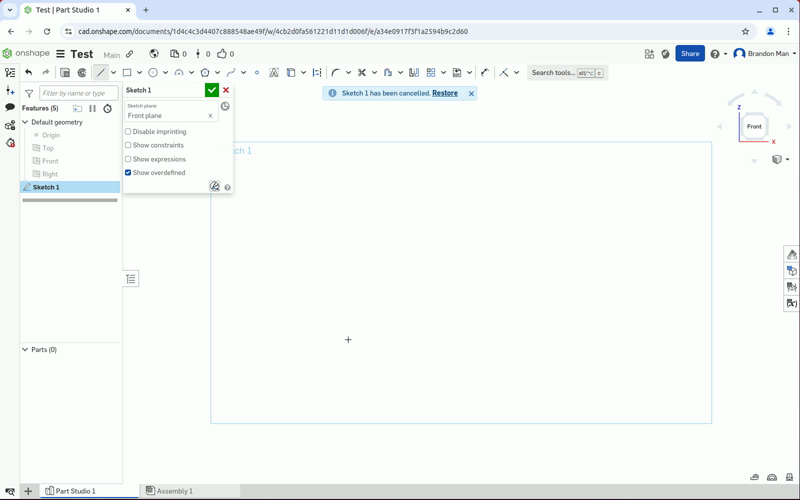
click(348, 339)
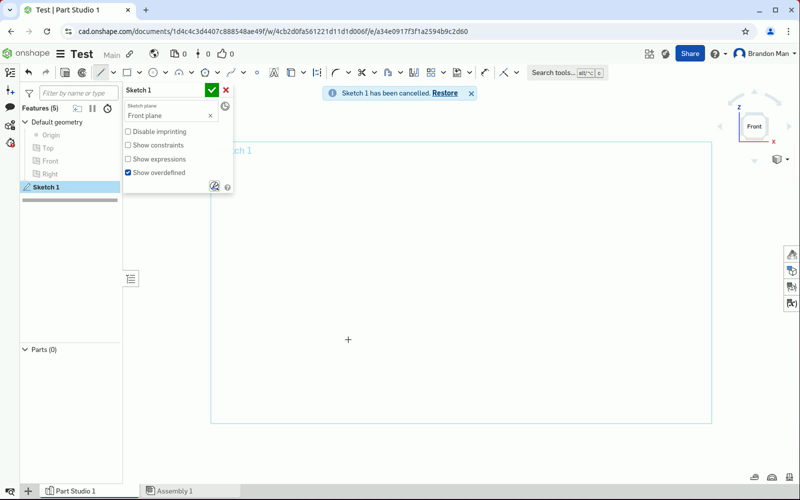
key_up(shift)
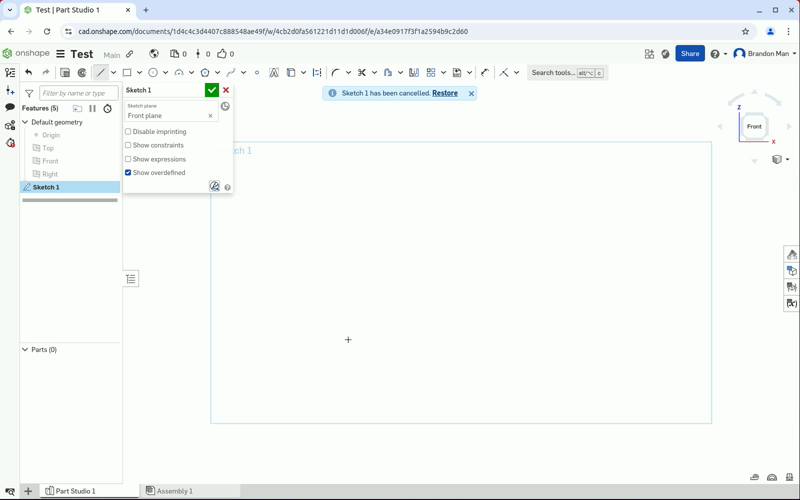
key_down(shift)
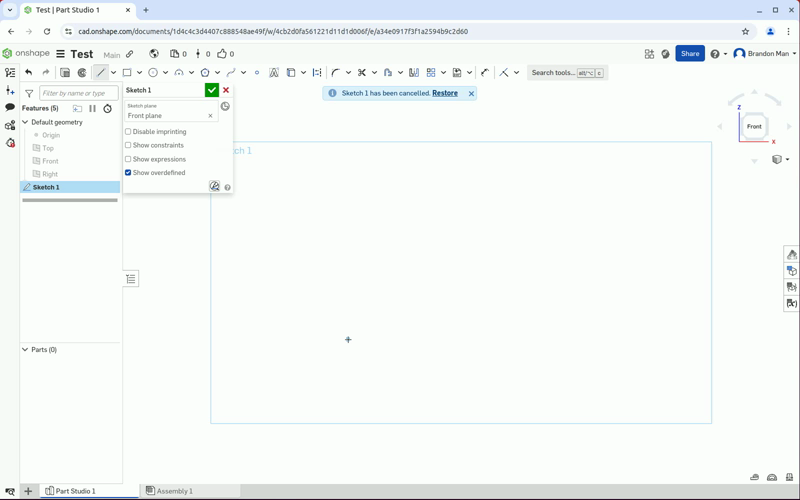
mouse_move(572, 339)
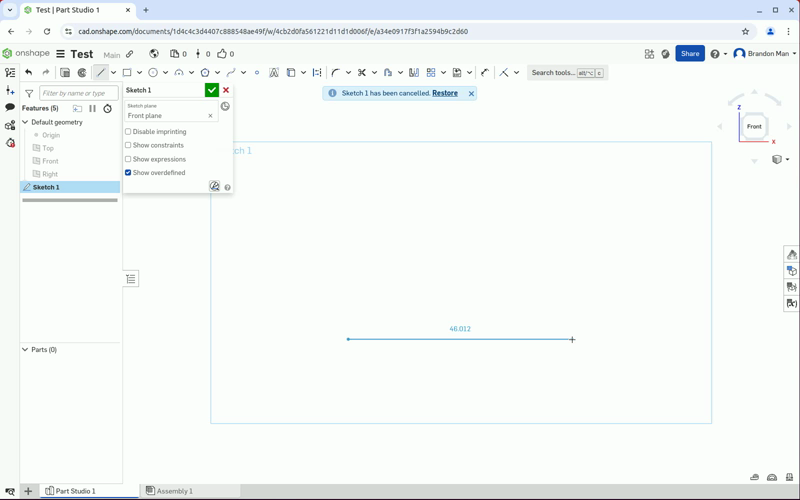
click(572, 339)
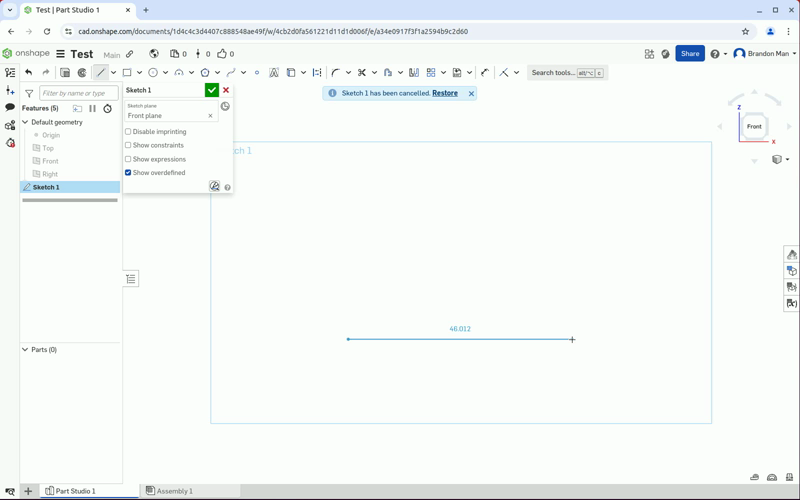
key_up(shift)
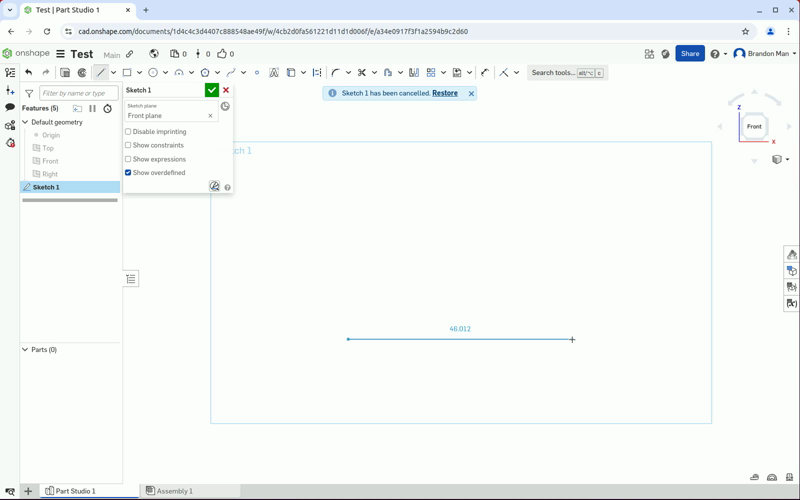
key_down(shift)
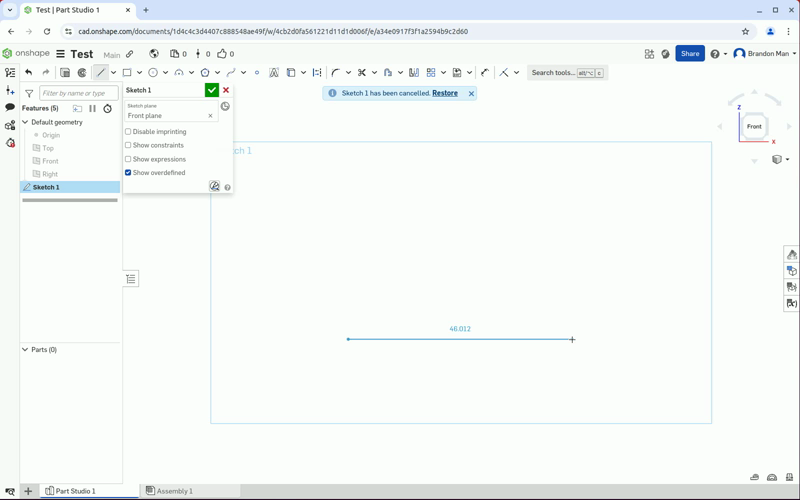
mouse_move(572, 226)
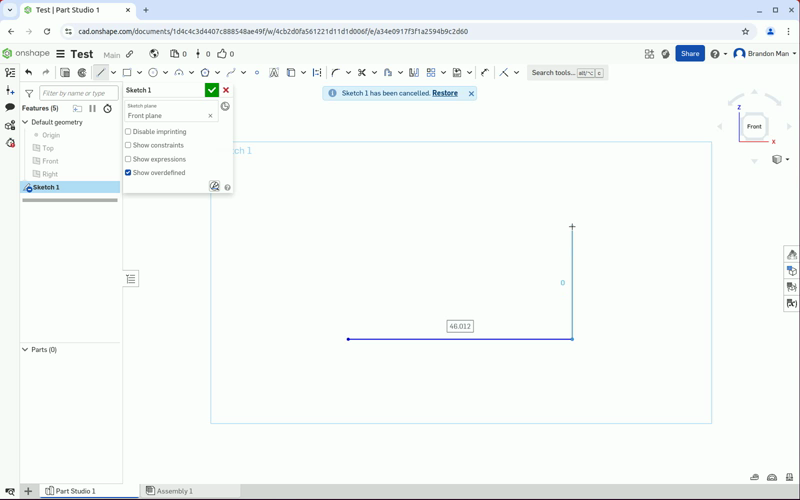
click(572, 226)
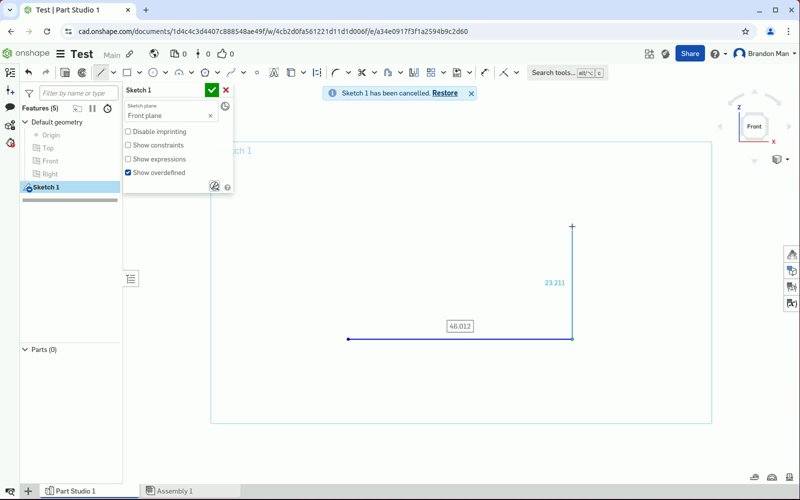
key_up(shift)
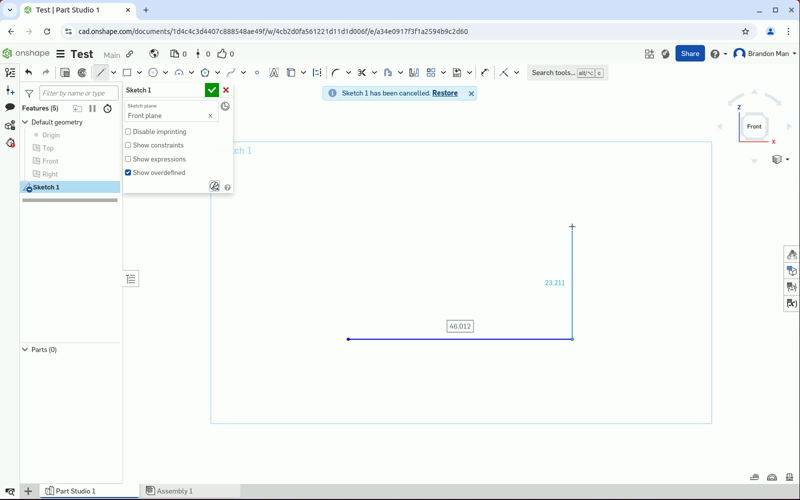
key_down(shift)
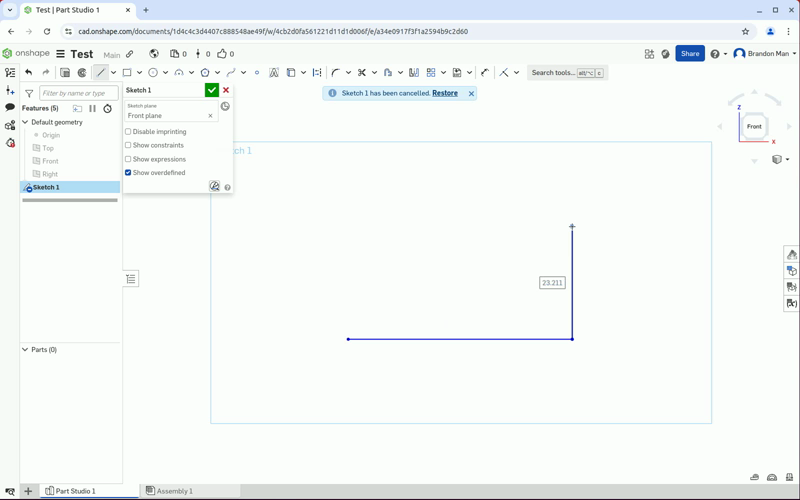
mouse_move(348, 226)
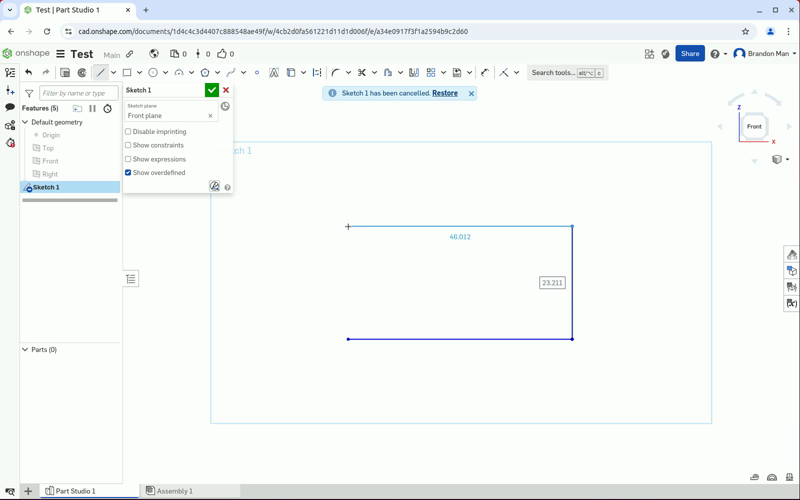
click(348, 226)
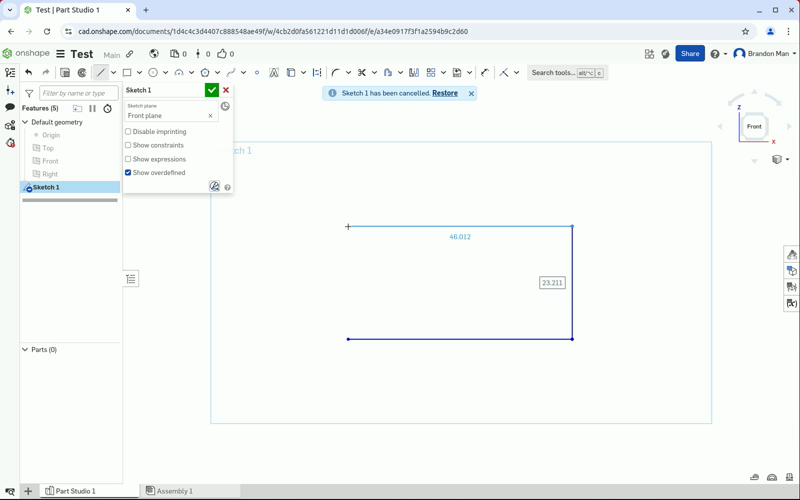
key_up(shift)
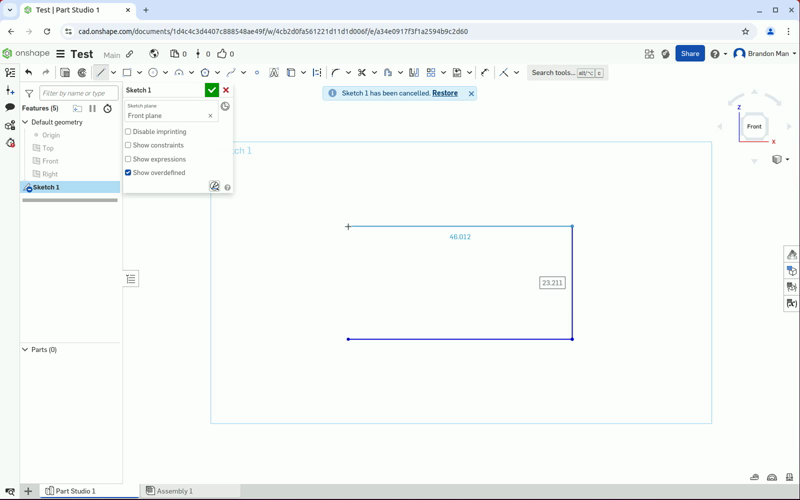
key_down(shift)
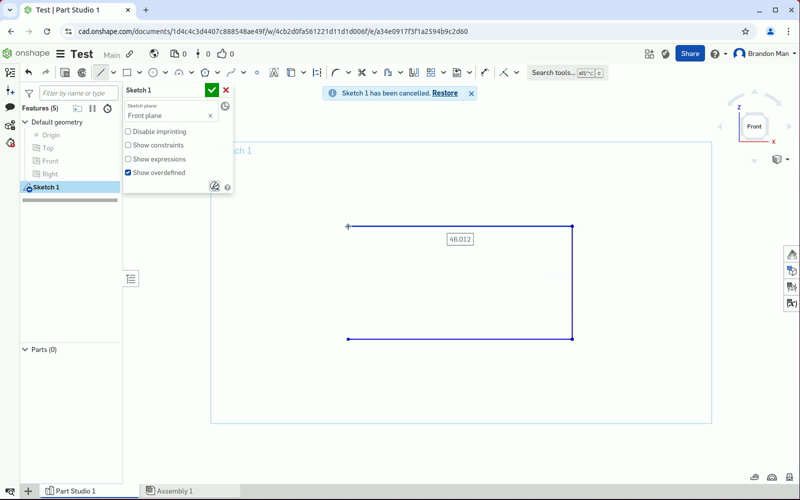
mouse_move(348, 339)
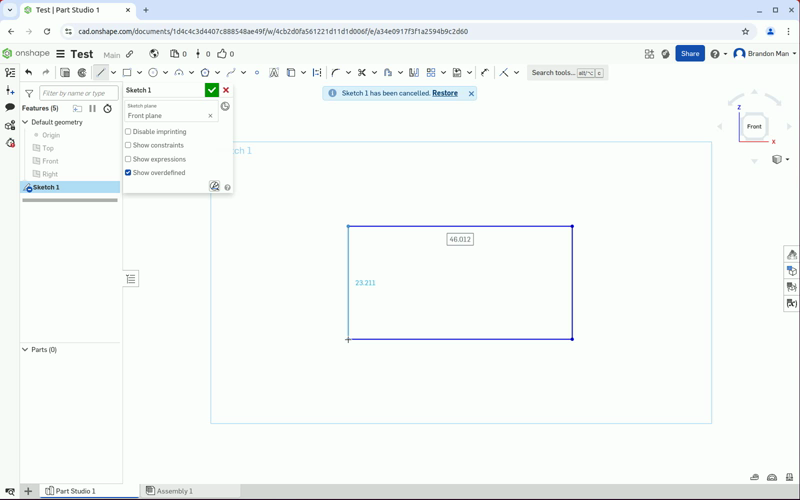
key_up(shift)
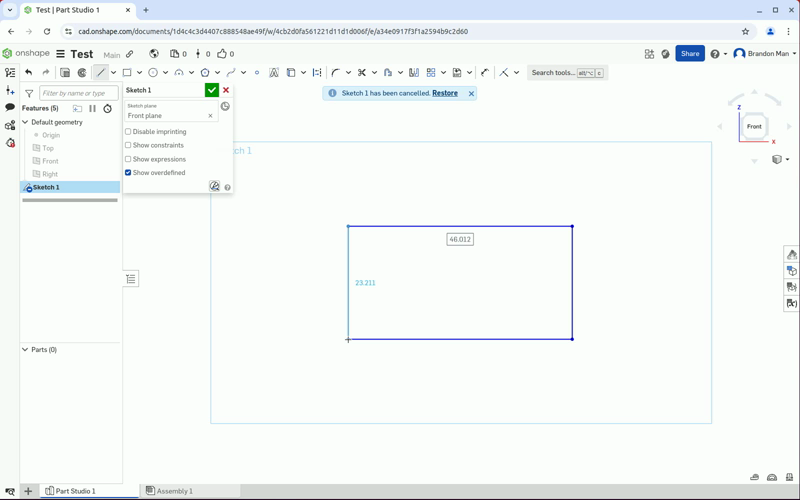
click(348, 339)
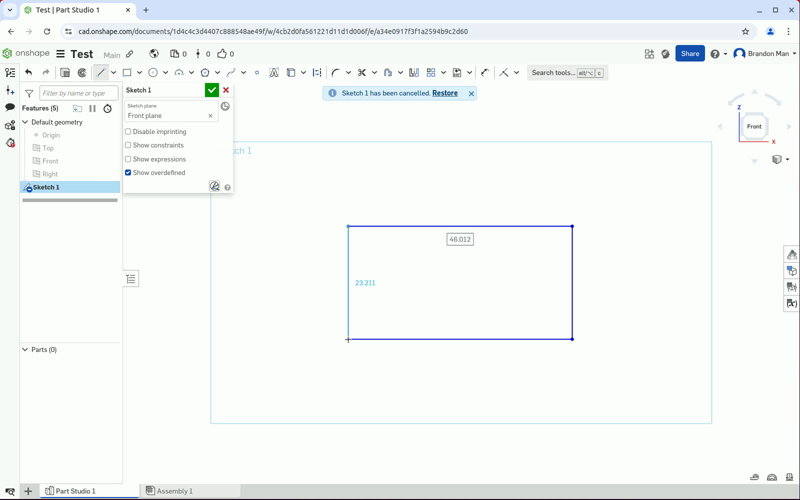
key(esc)
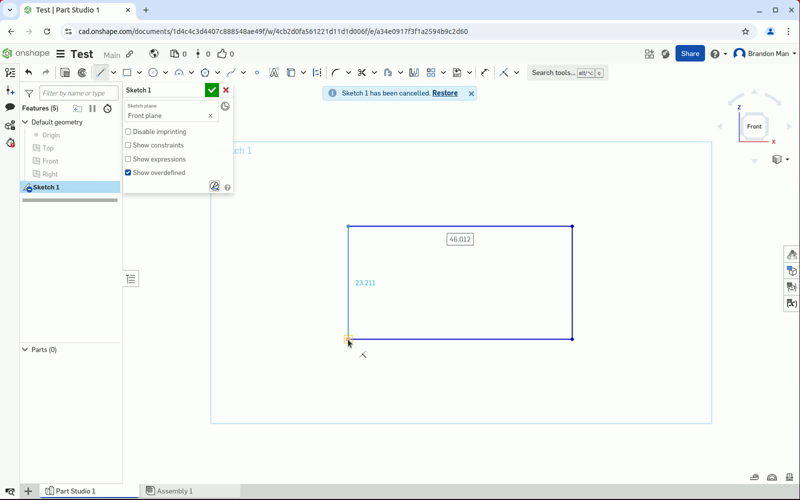
mouse_move(441, 297)
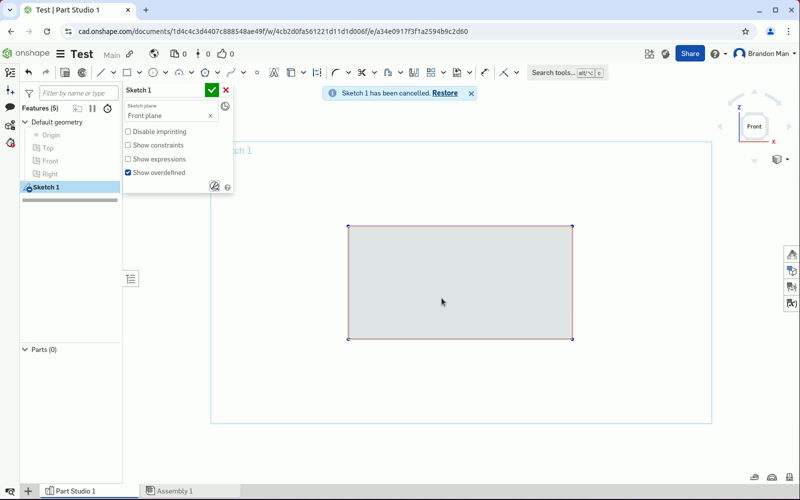
click(441, 297)
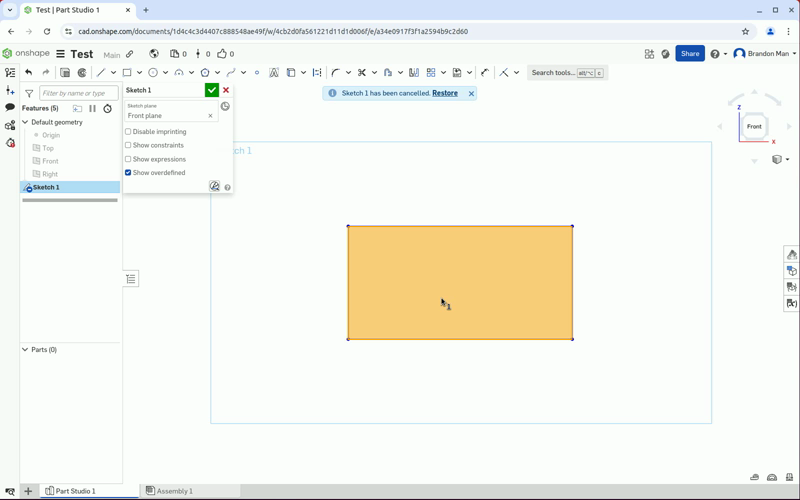
mouse_move(73, 352)
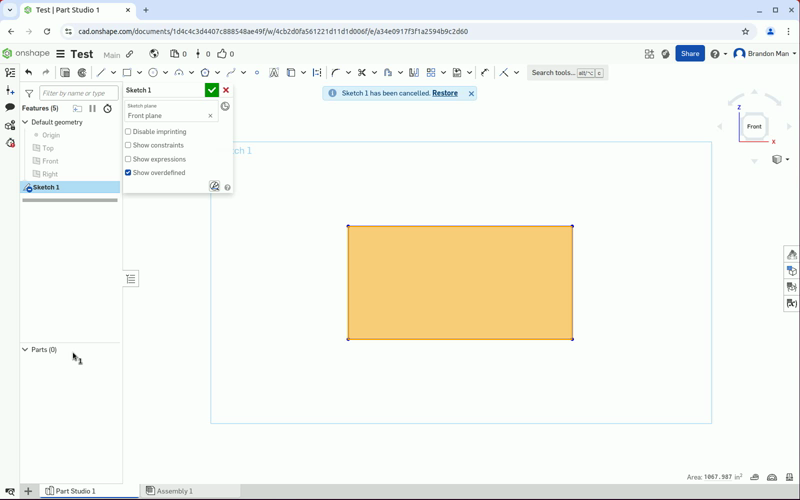
key(shift+y)
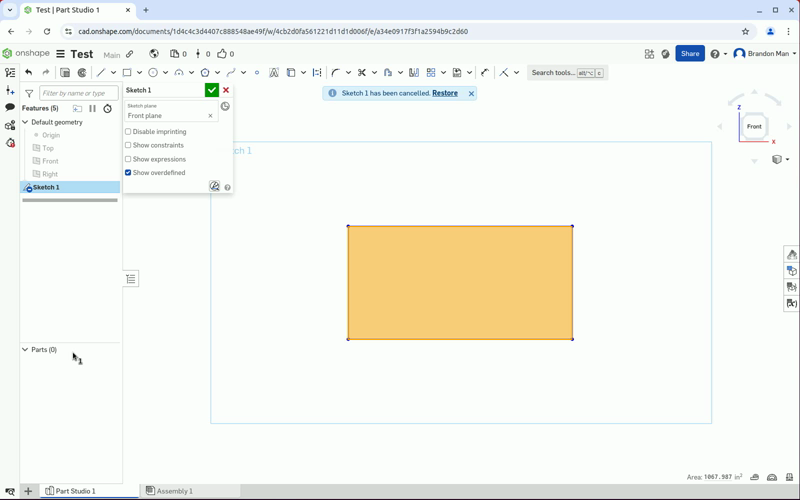
key(shift+e)
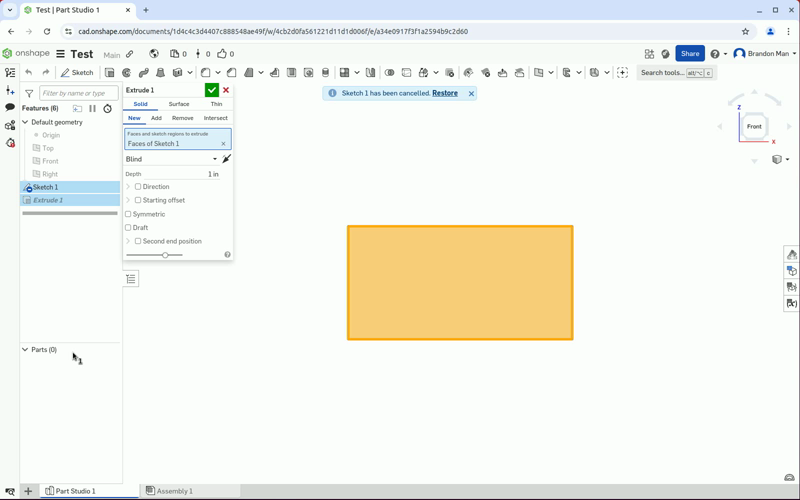
mouse_move(143, 106)
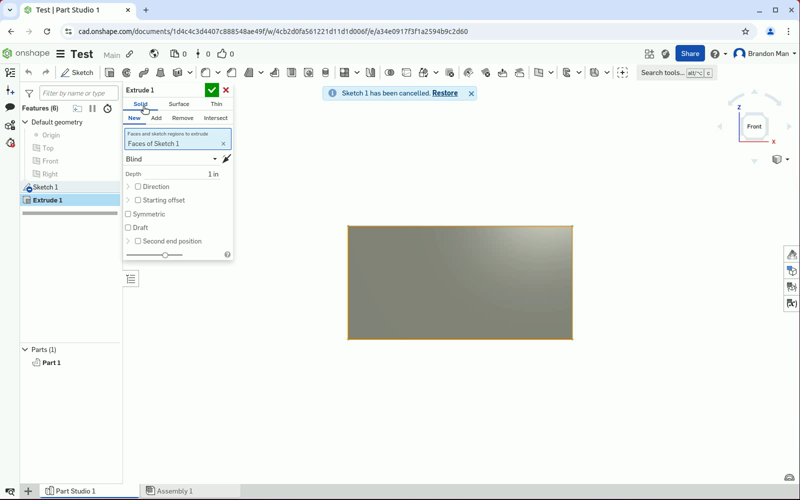
click(143, 106)
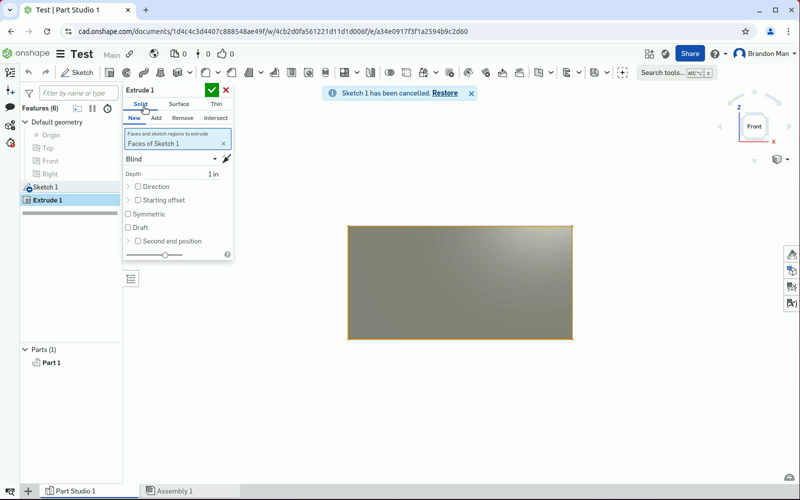
mouse_move(137, 120)
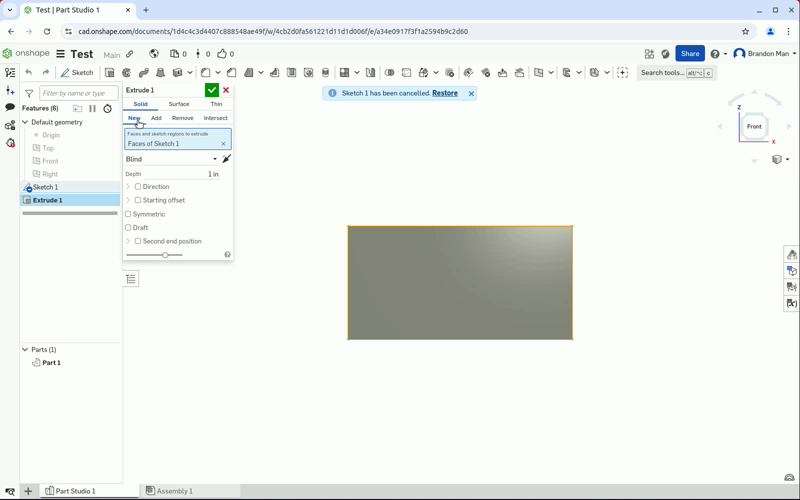
click(137, 120)
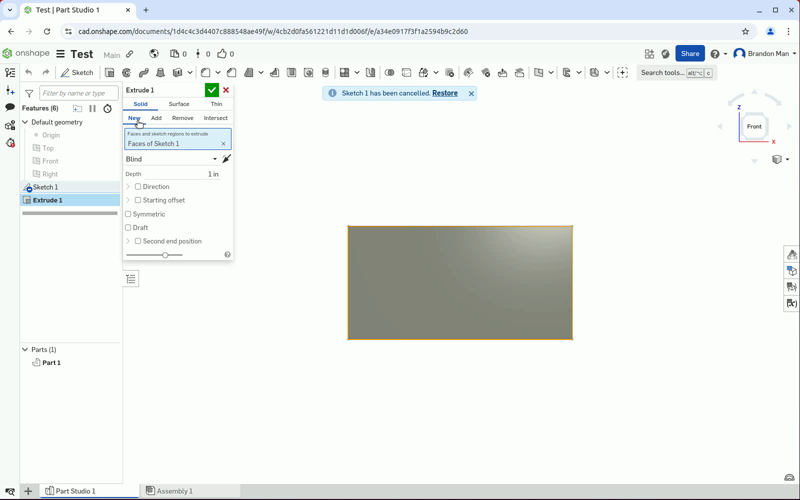
key(tab, 4)
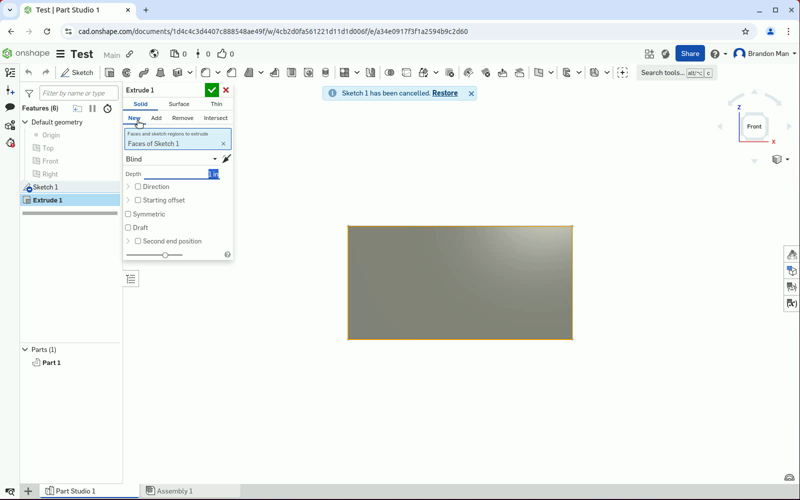
text(23.108)
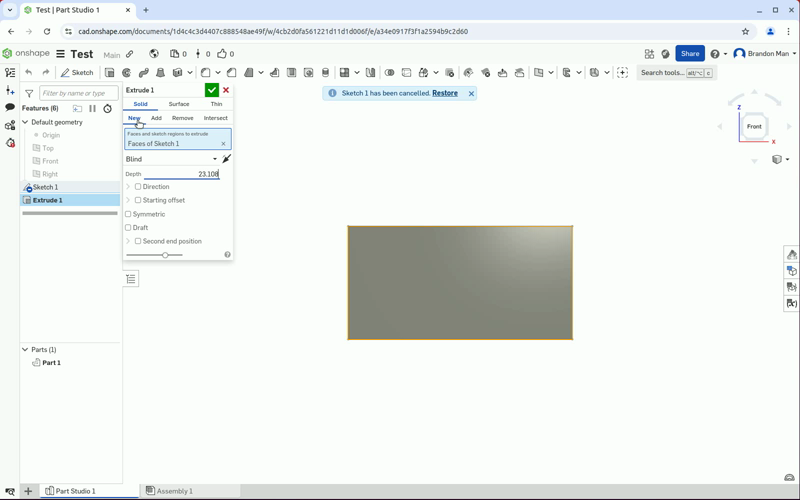
key(enter)
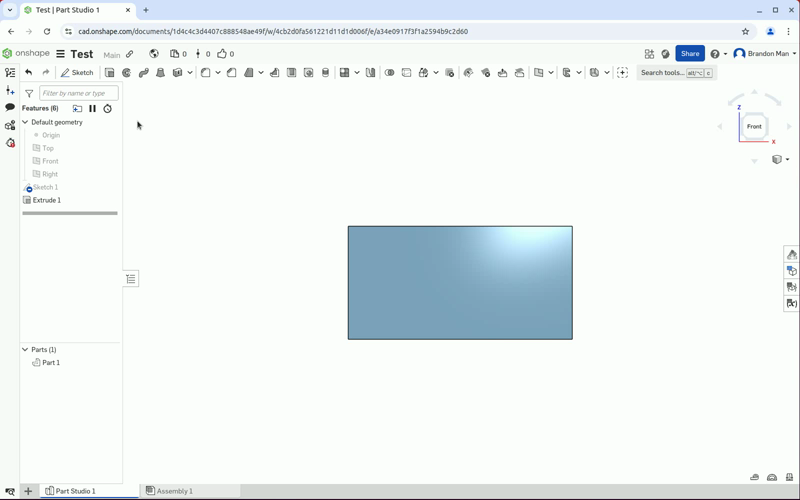
key(shift+h)
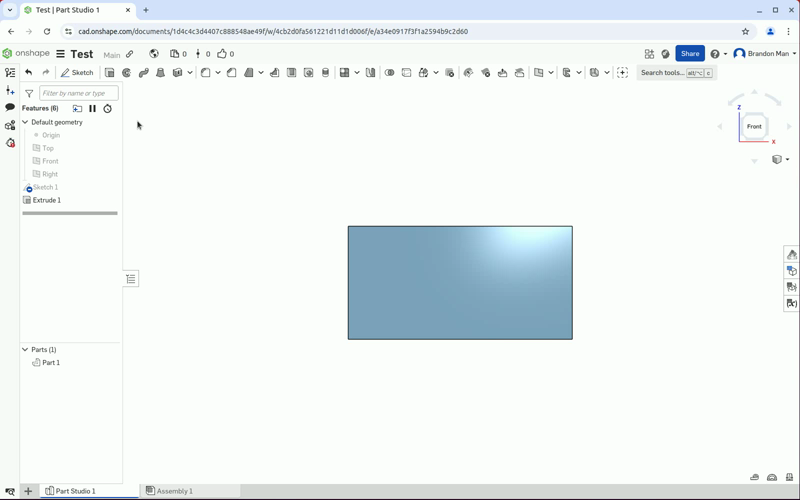
key(shift+h)
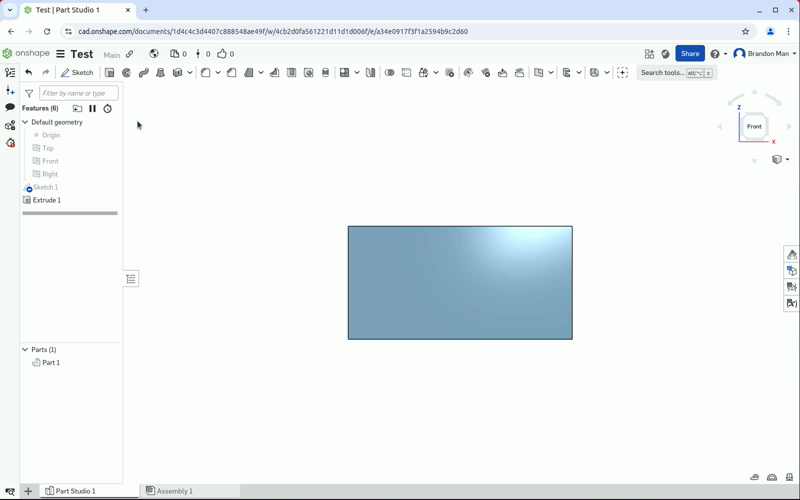
mouse_move(73, 189)
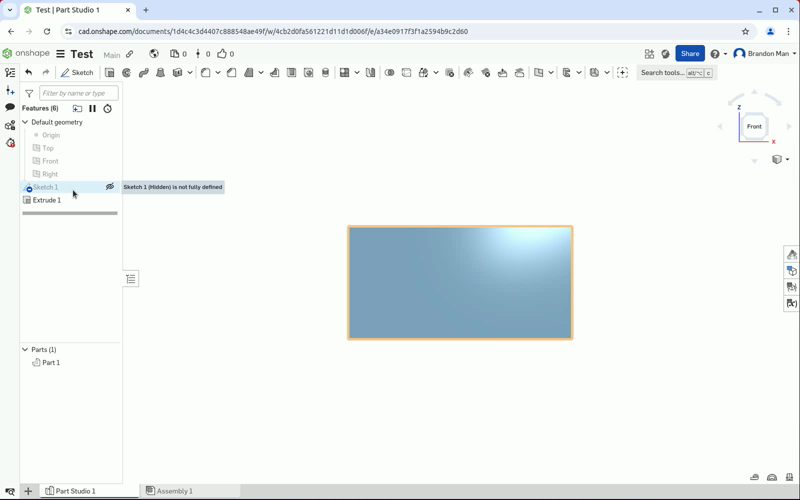
click(73, 189)
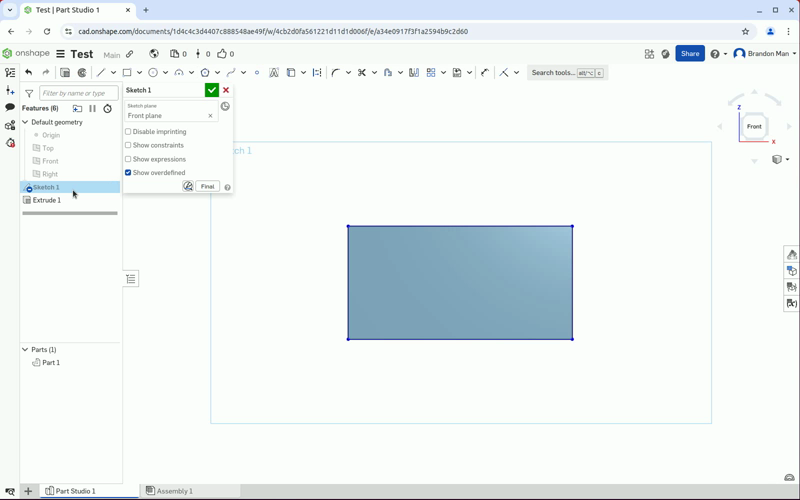
mouse_move(229, 92)
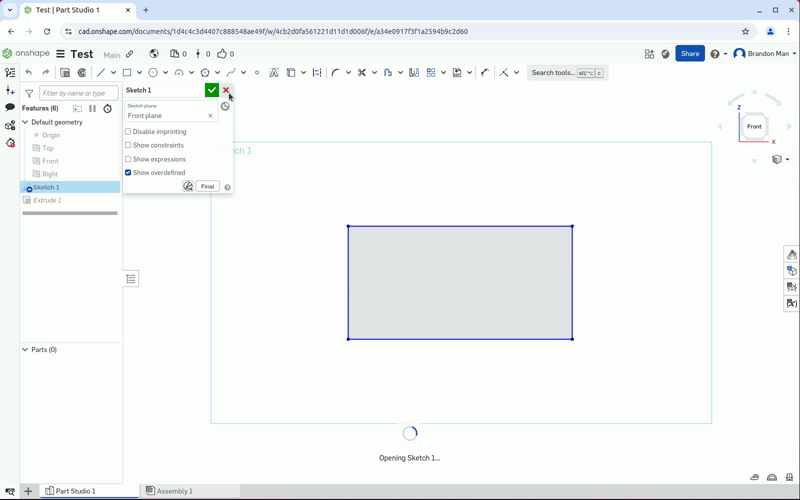
click(229, 92)
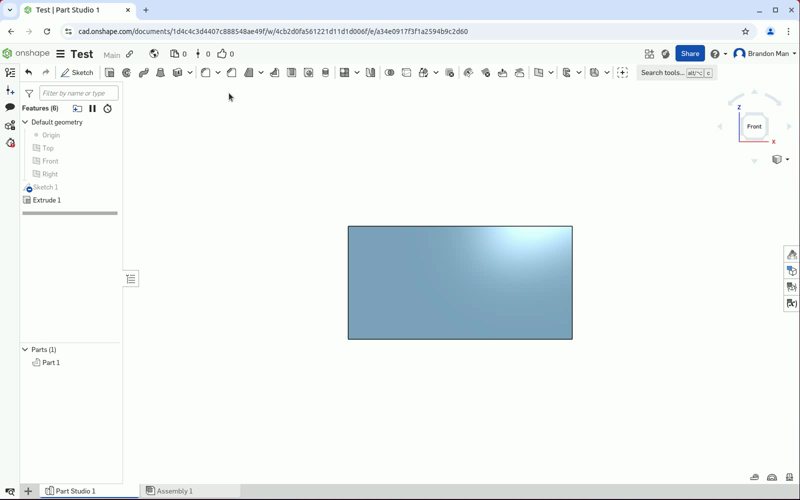
mouse_move(541, 75)
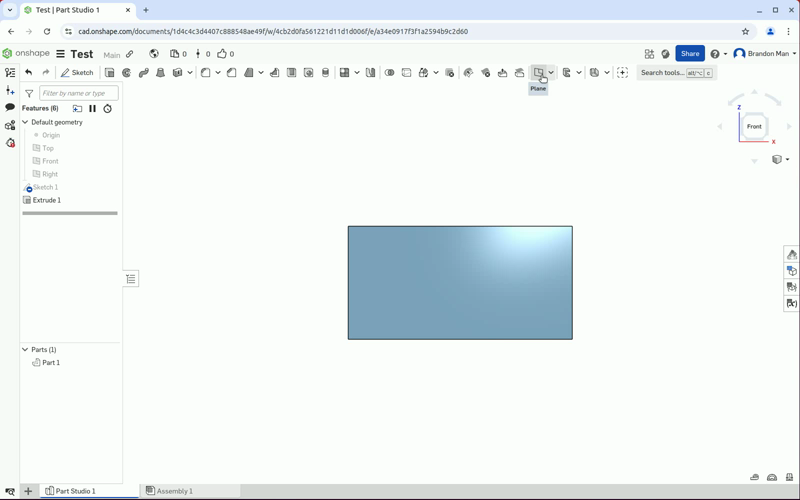
click(541, 75)
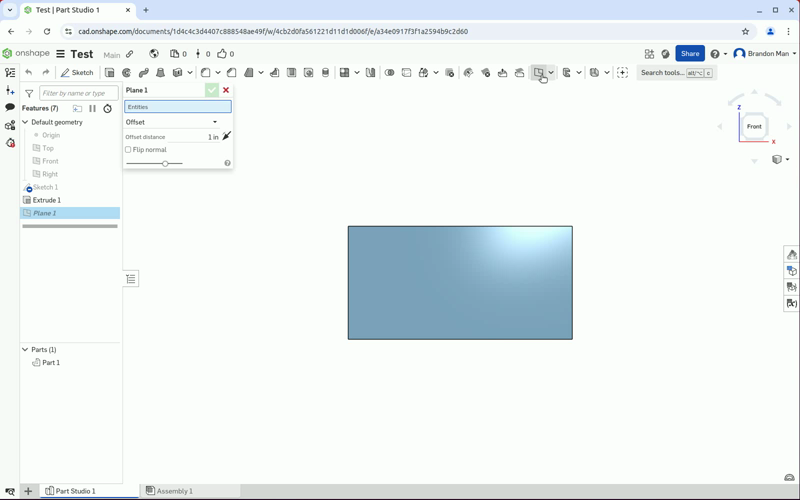
mouse_move(73, 163)
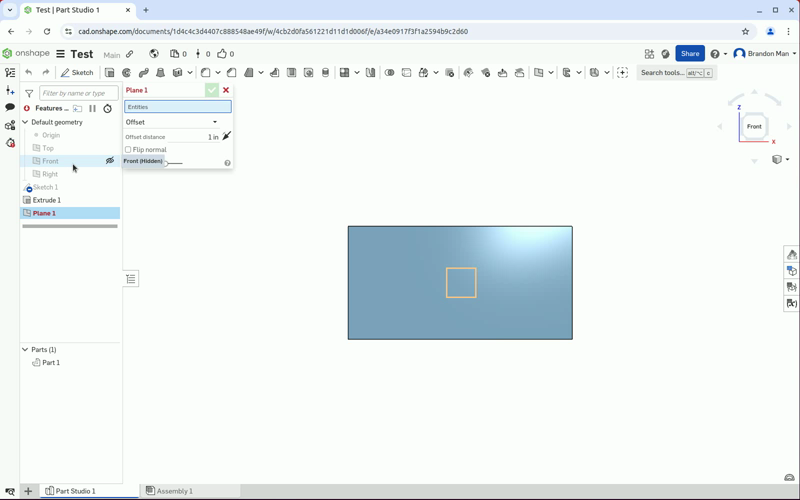
click(73, 163)
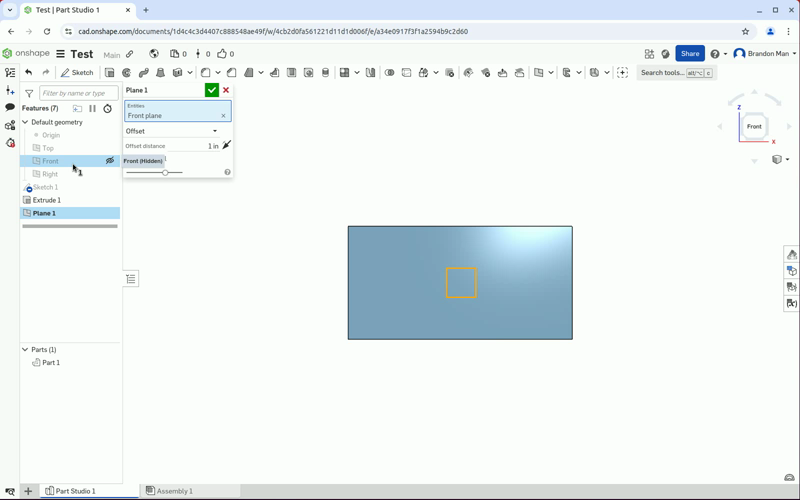
key(tab, 2)
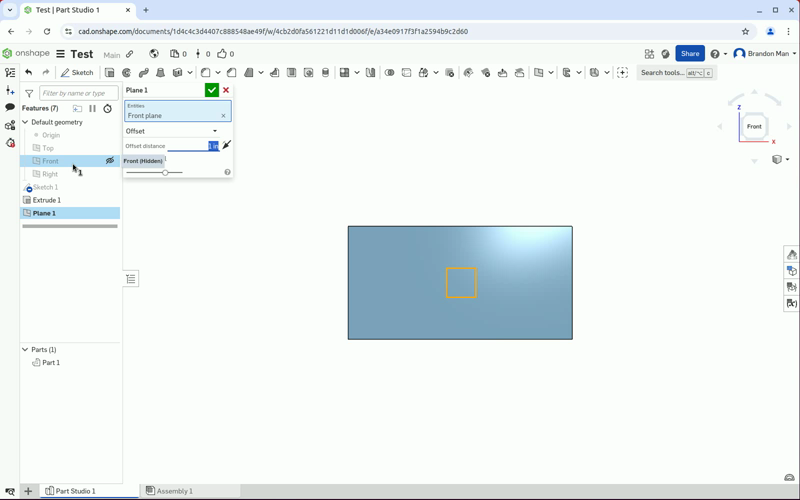
text(23.108)
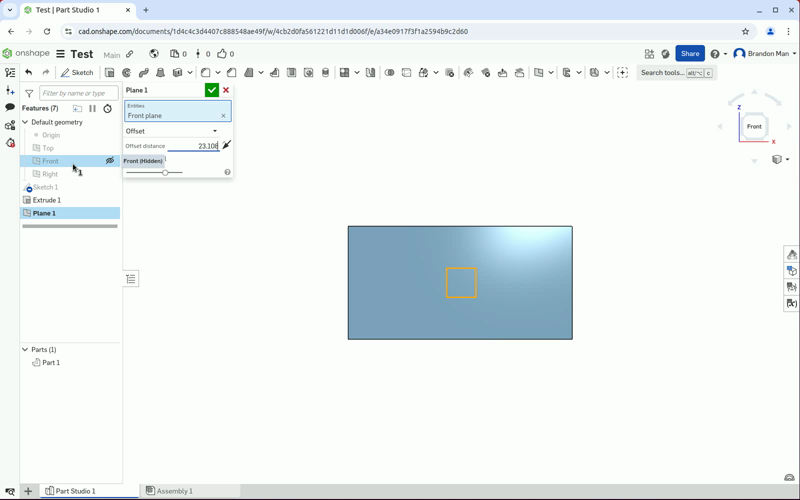
key(enter, 2)
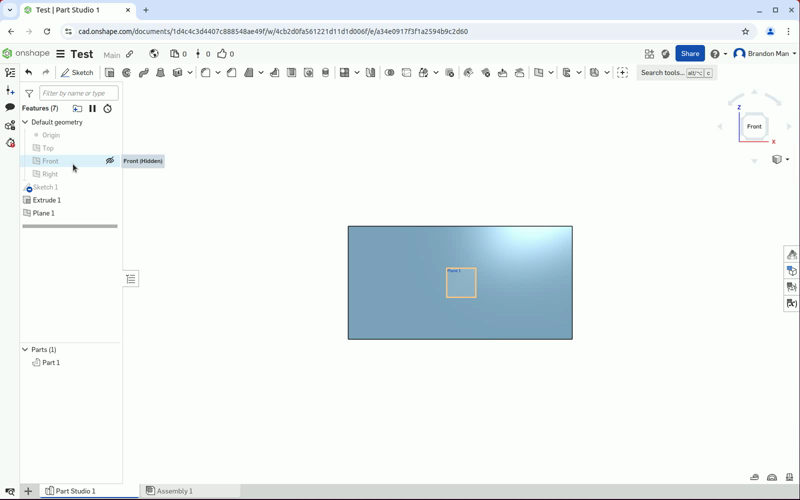
key(shift+s)
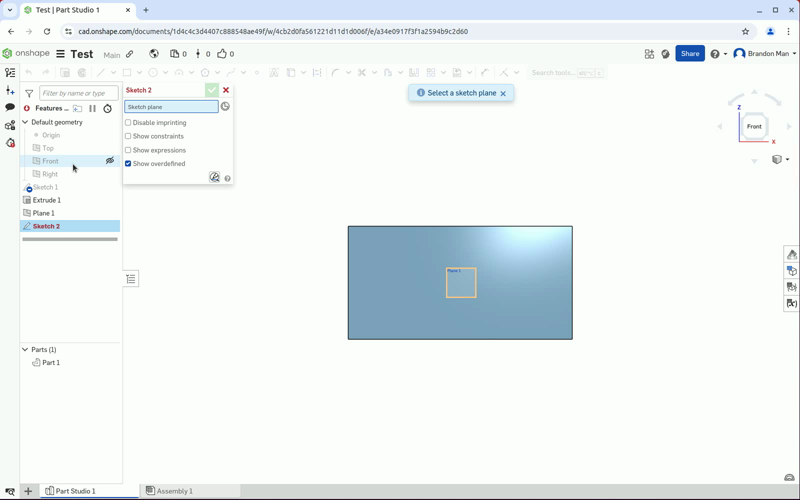
mouse_move(73, 215)
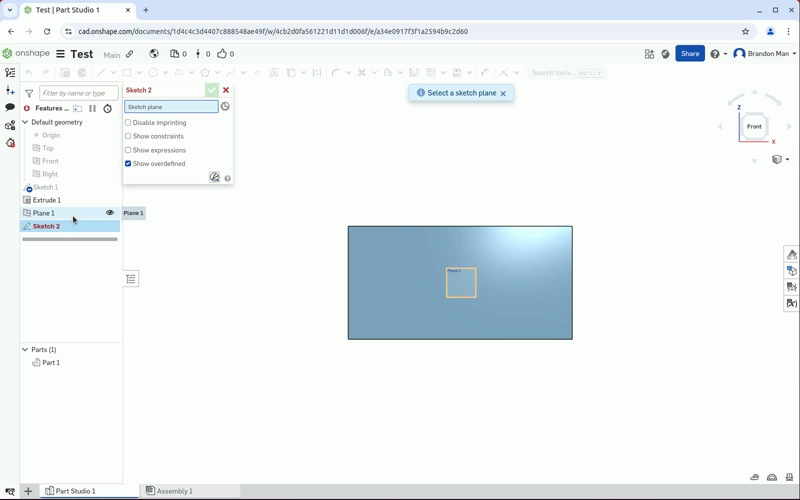
click(73, 215)
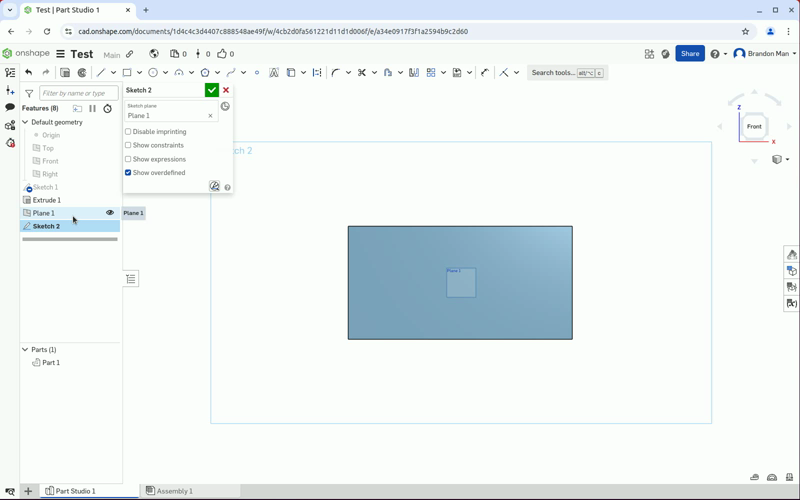
mouse_move(73, 352)
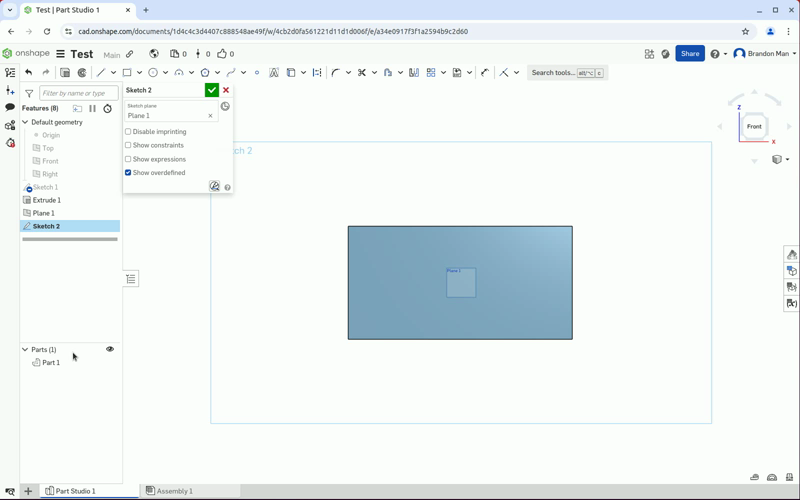
key(y)
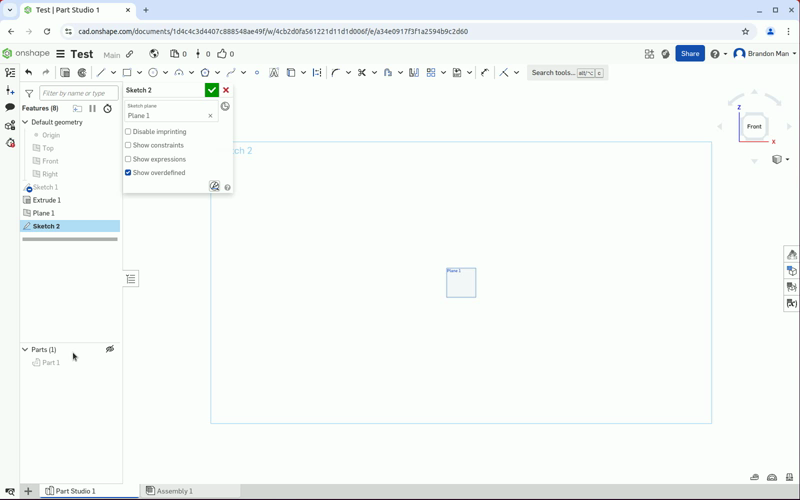
key(l)
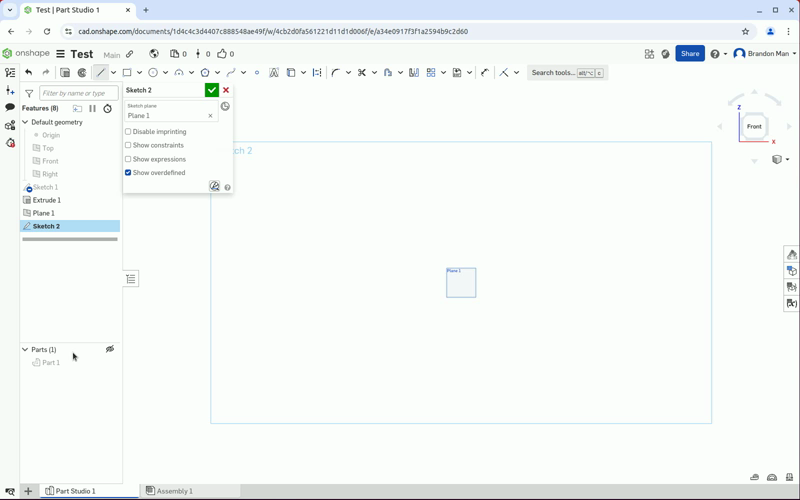
key_down(shift)
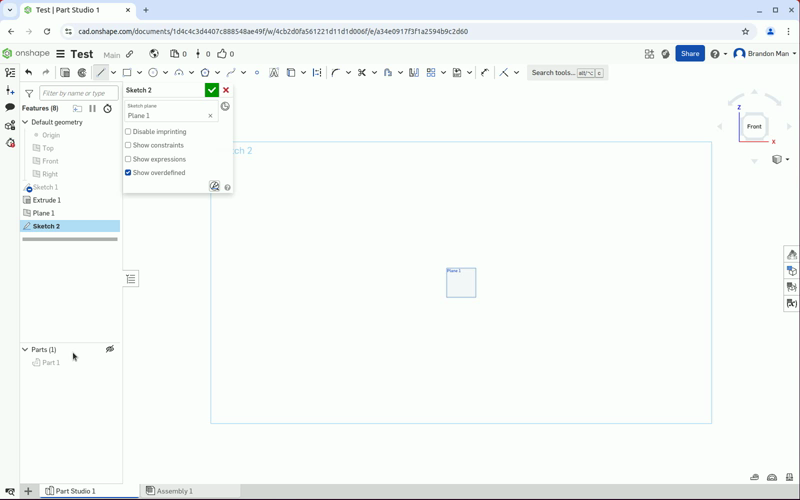
mouse_move(521, 259)
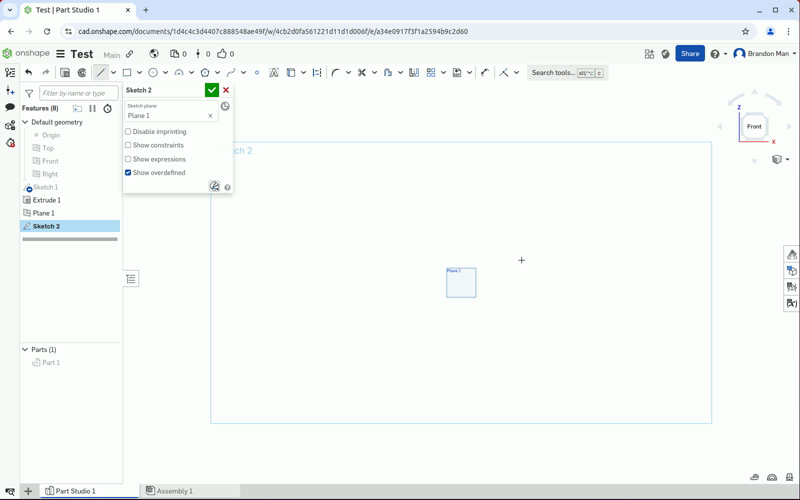
click(521, 259)
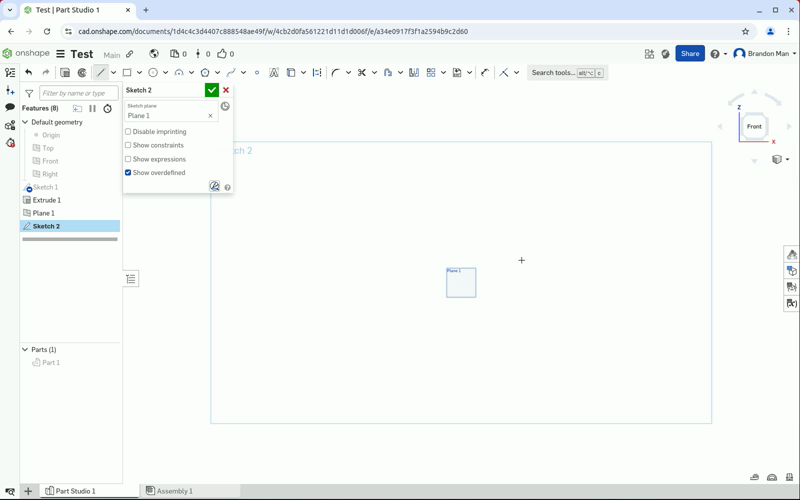
key_up(shift)
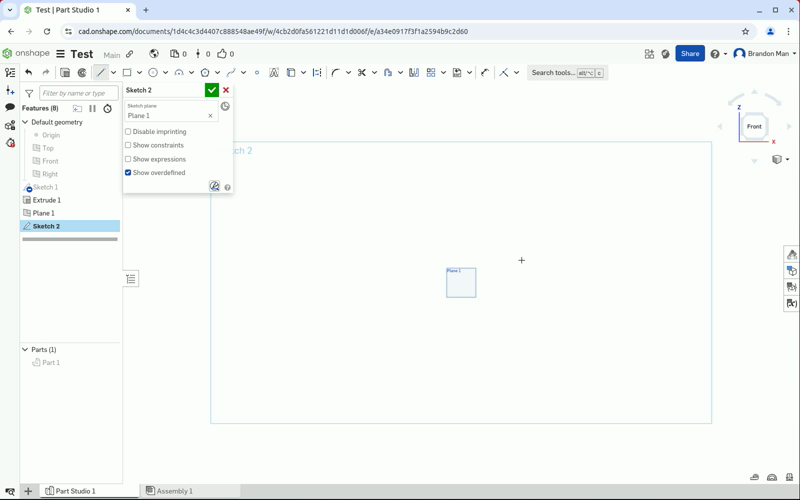
key_down(shift)
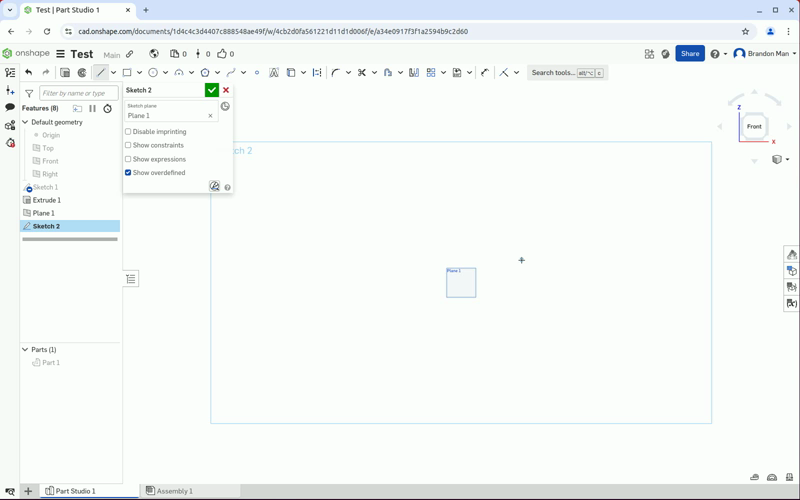
mouse_move(551, 259)
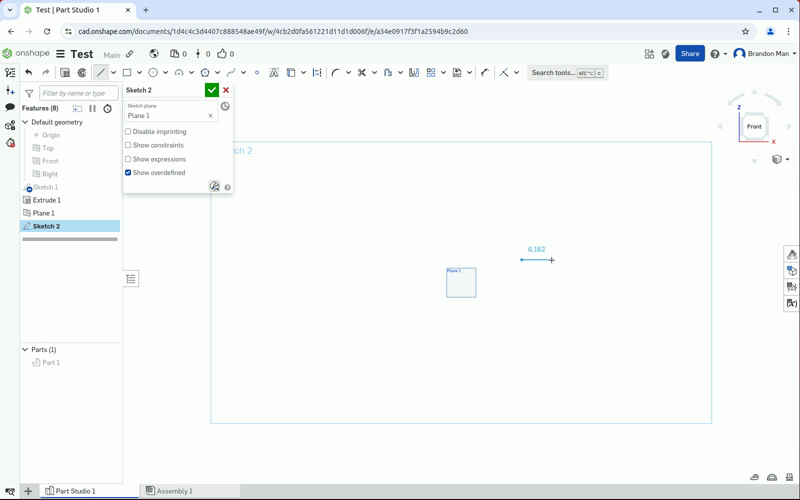
mouse_move(560, 259)
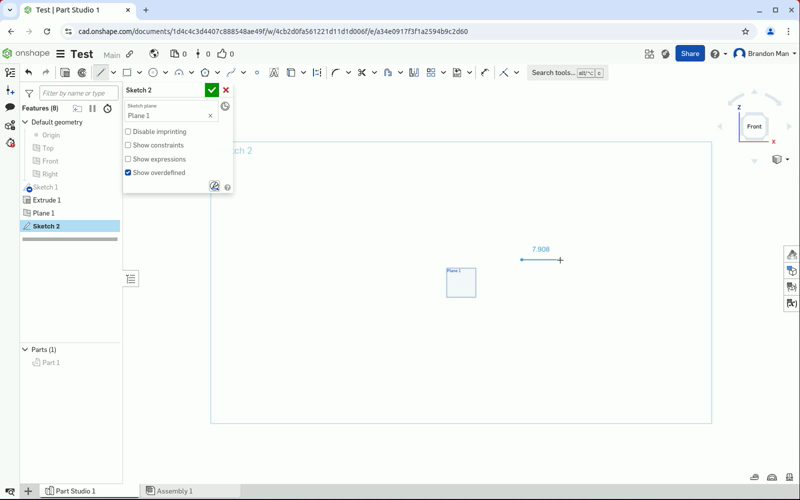
click(560, 259)
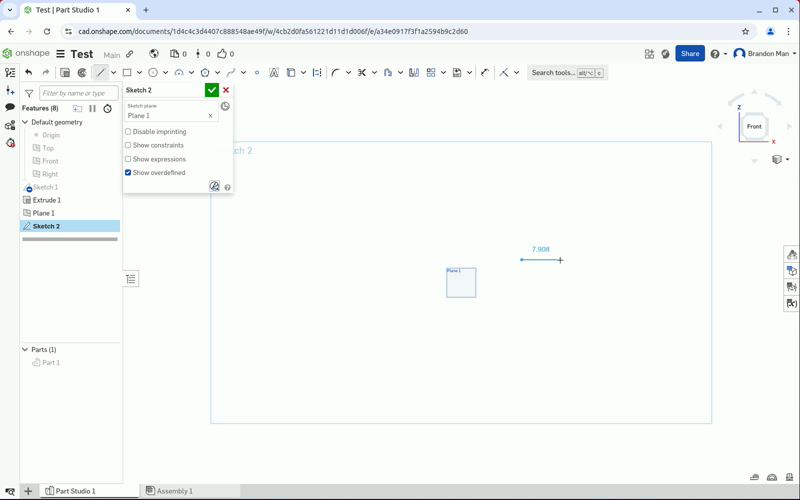
key_up(shift)
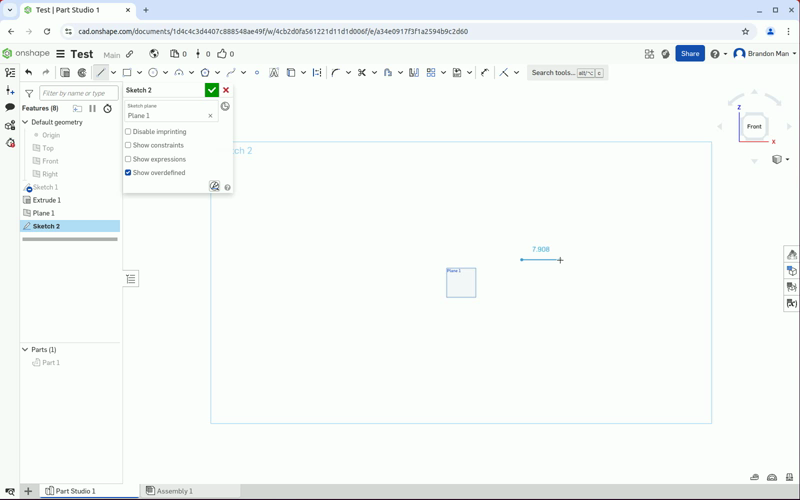
key_down(shift)
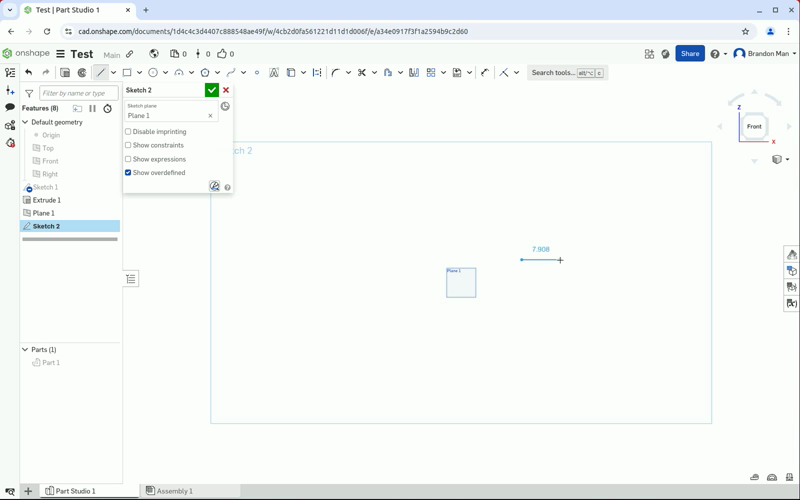
mouse_move(589, 259)
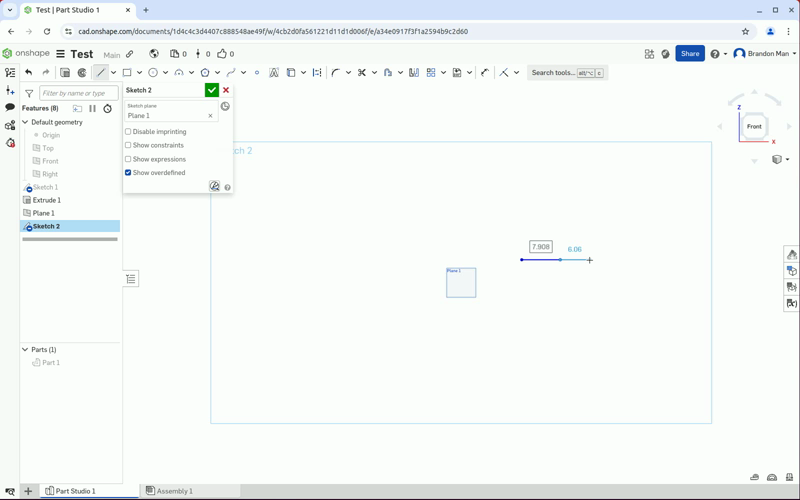
mouse_move(560, 240)
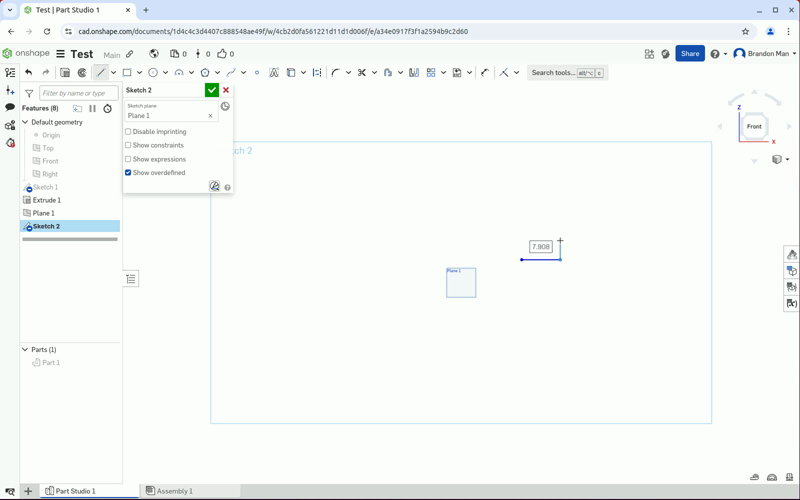
click(560, 240)
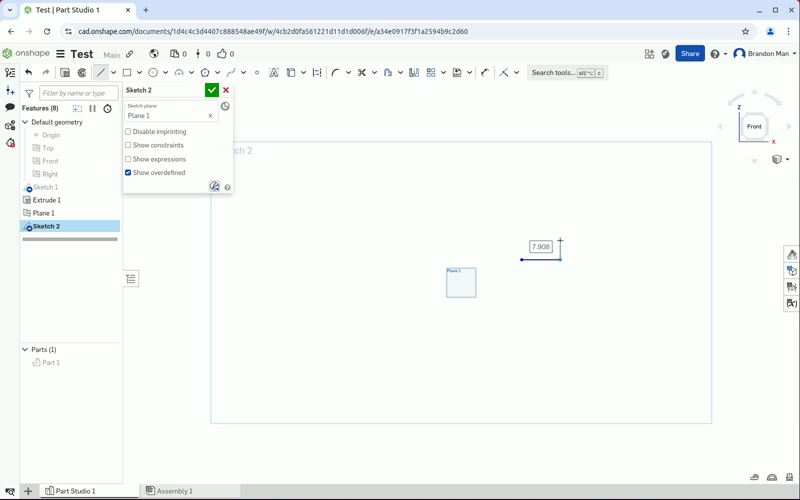
key_up(shift)
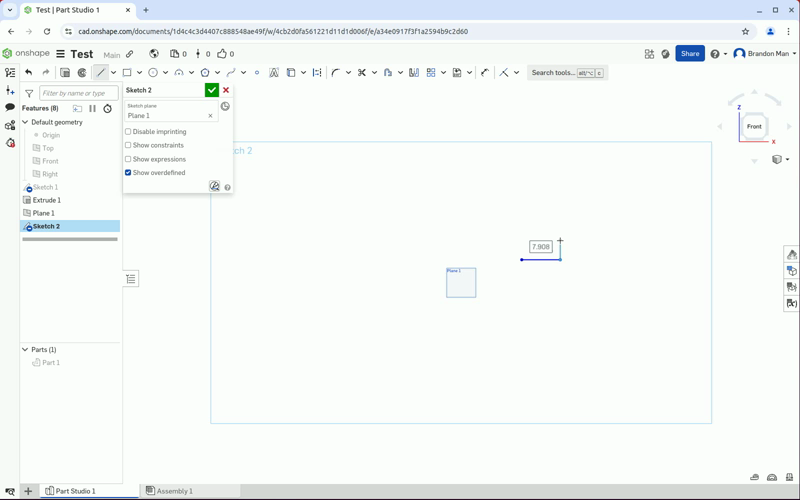
key_down(shift)
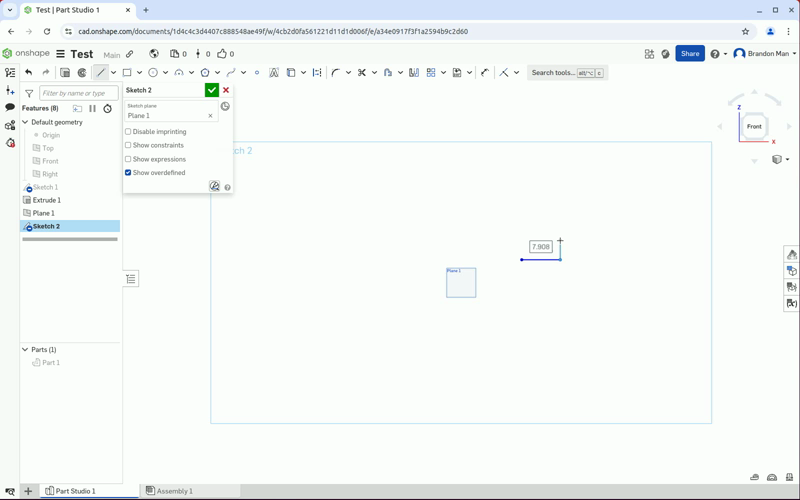
mouse_move(589, 240)
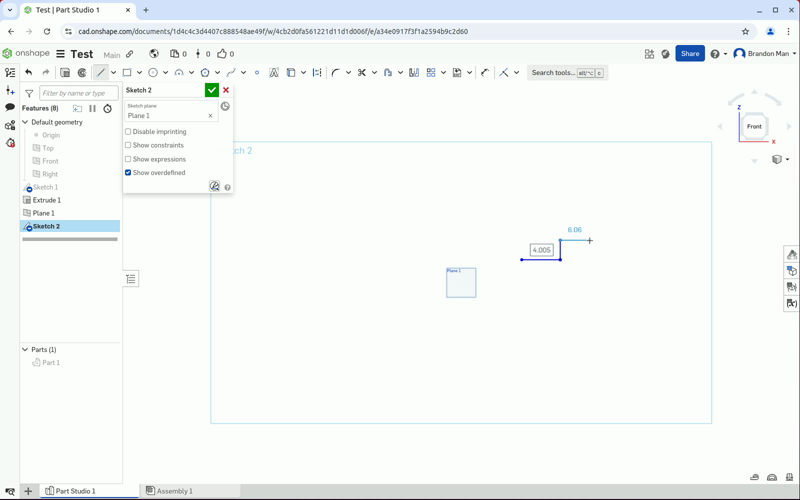
mouse_move(521, 240)
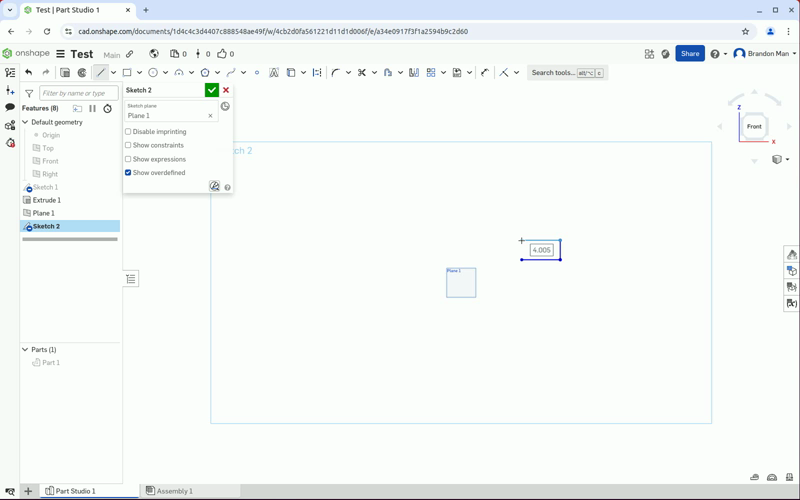
click(521, 240)
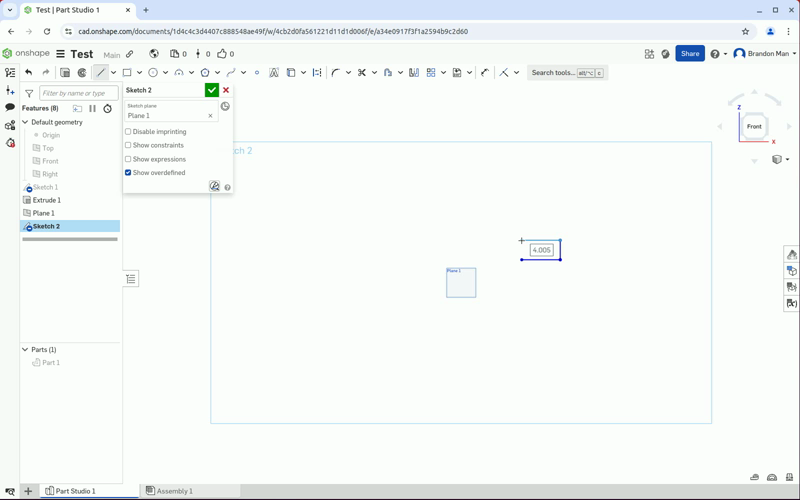
key_up(shift)
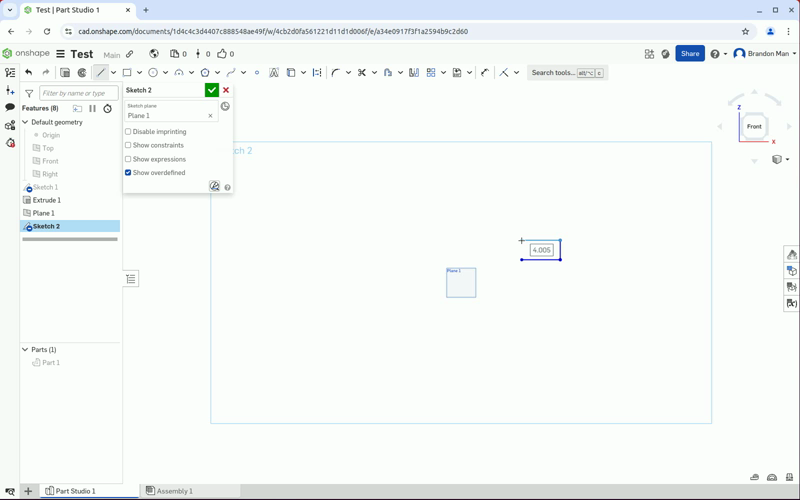
mouse_move(551, 240)
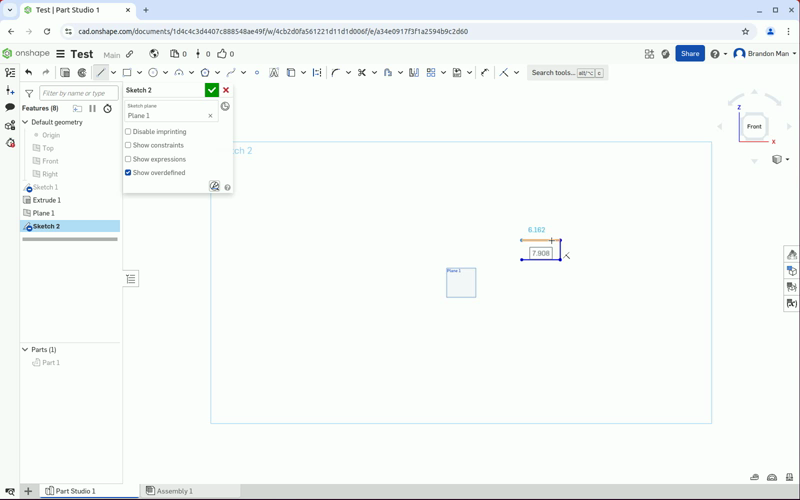
key_down(shift)
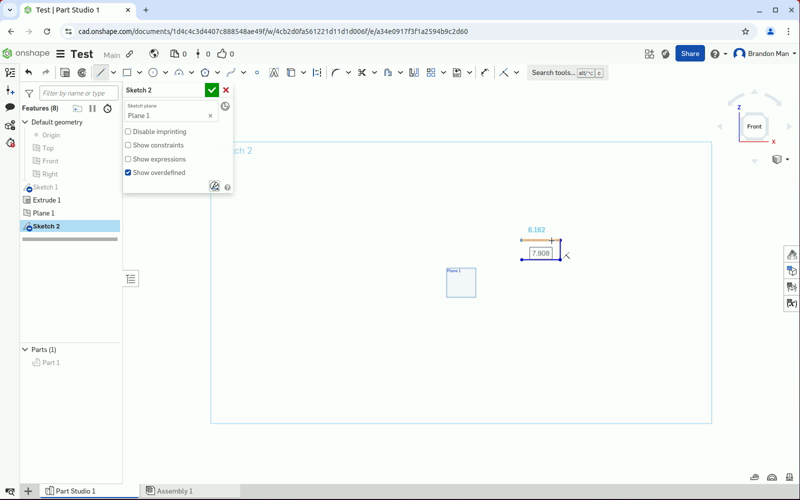
mouse_move(521, 259)
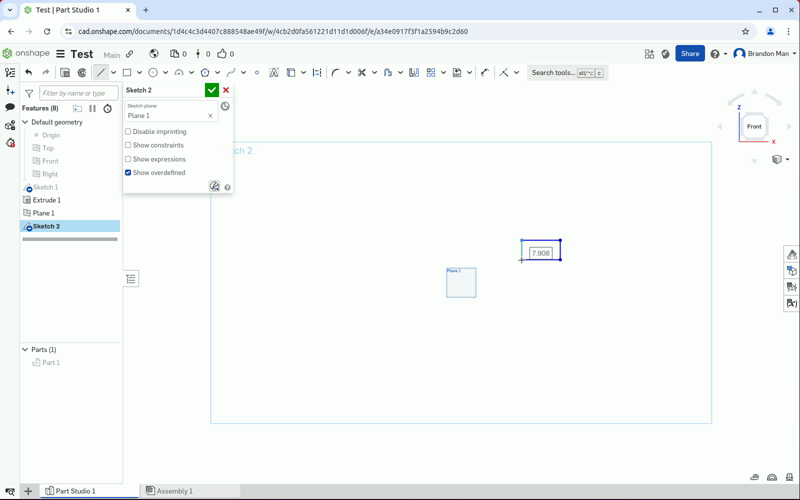
key_up(shift)
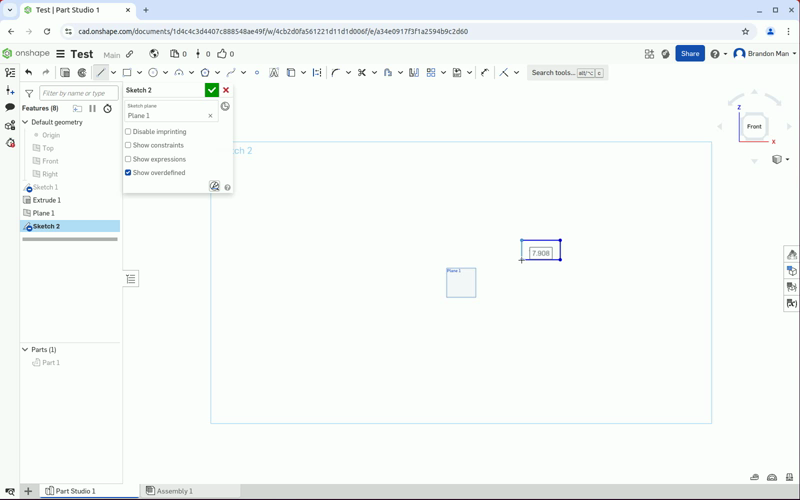
click(521, 259)
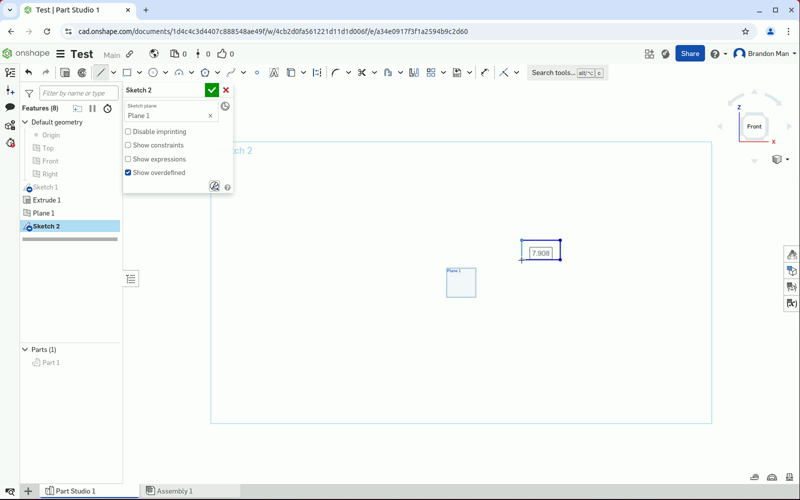
key(esc)
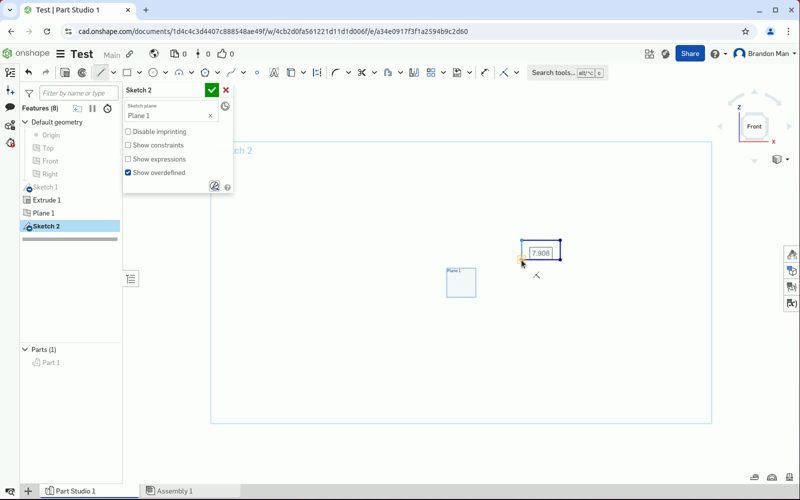
mouse_move(534, 246)
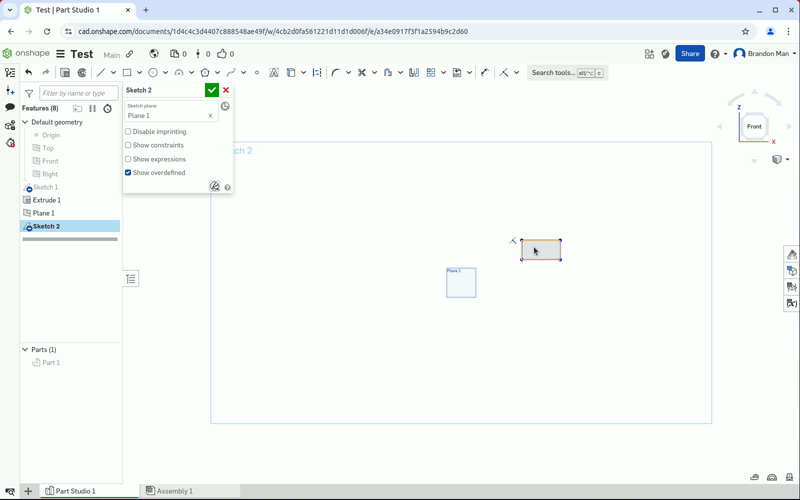
scroll(6)
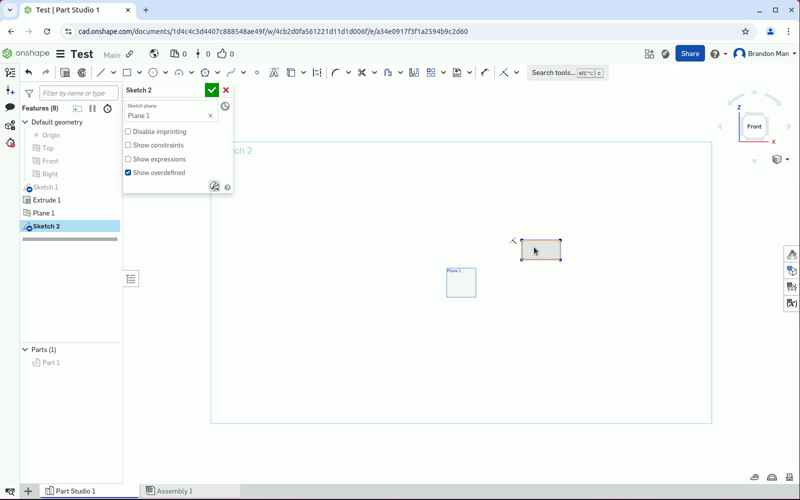
scroll(6)
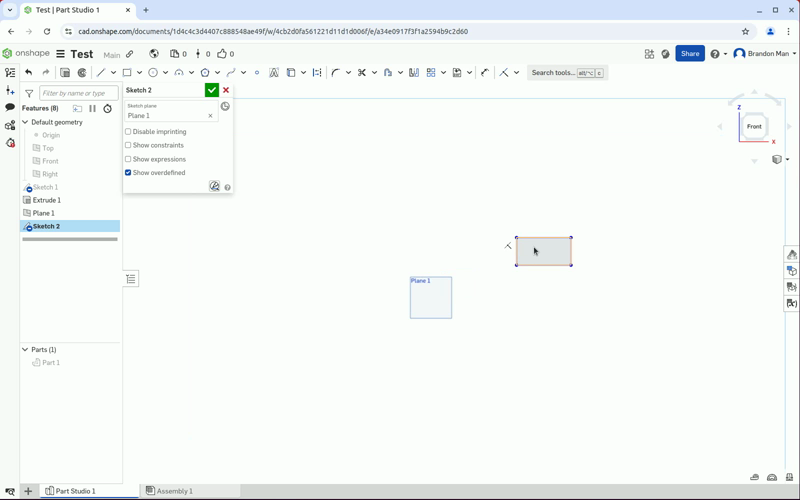
scroll(6)
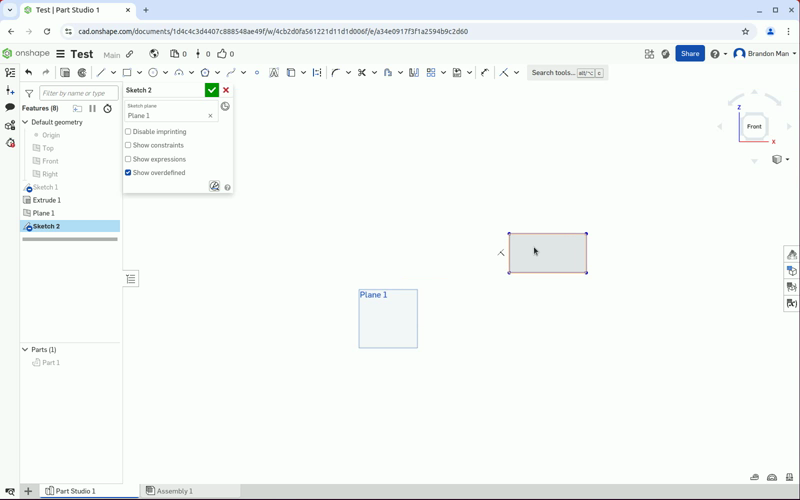
scroll(6)
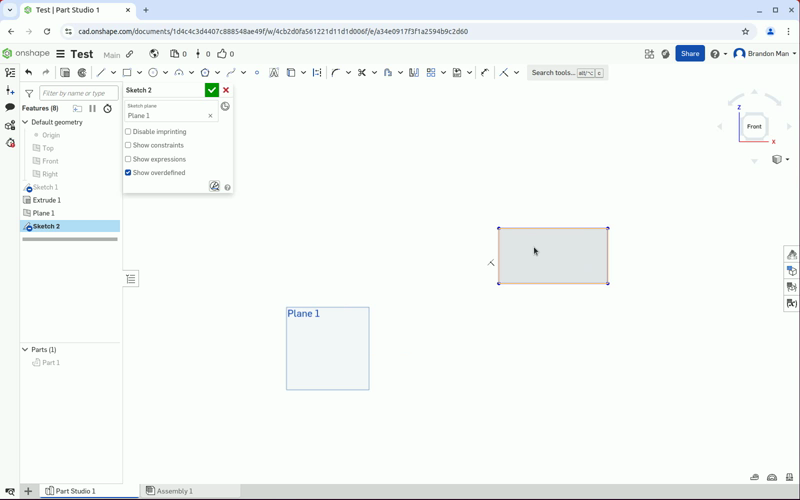
scroll(6)
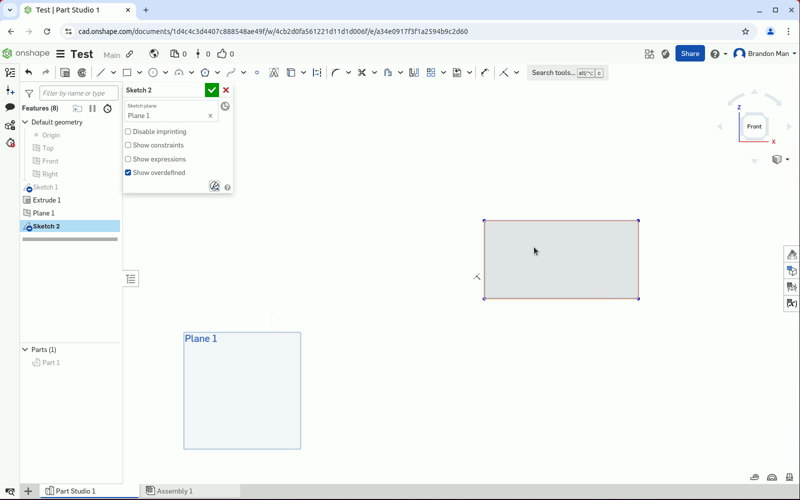
scroll(6)
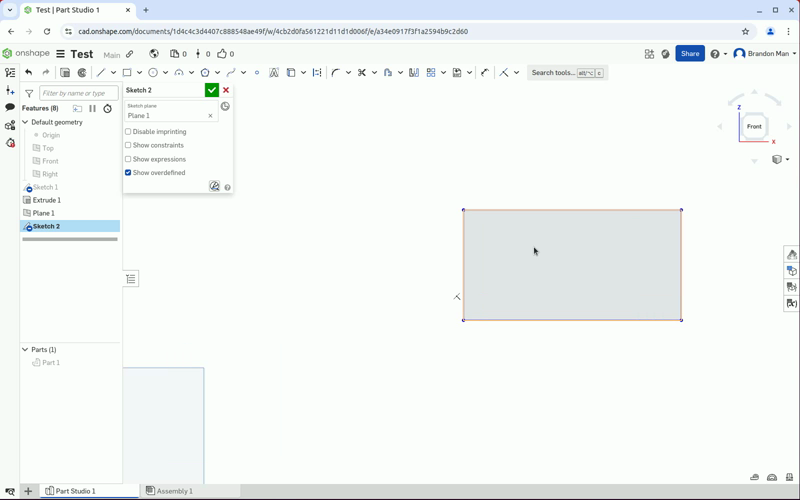
scroll(6)
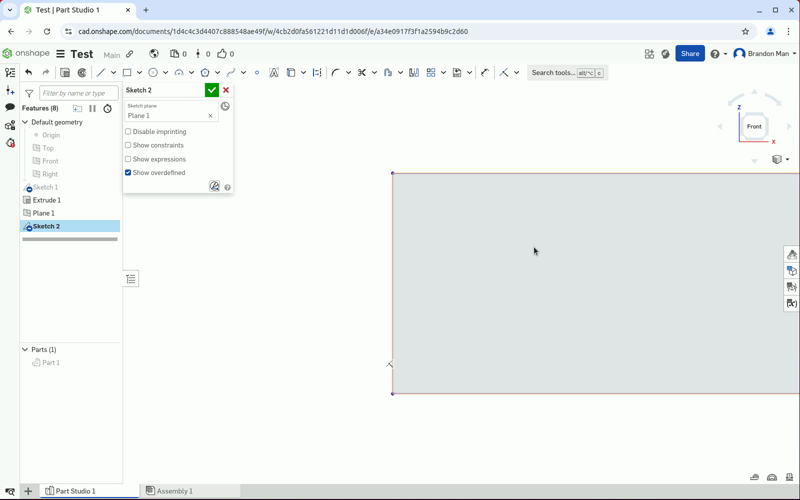
click(534, 246)
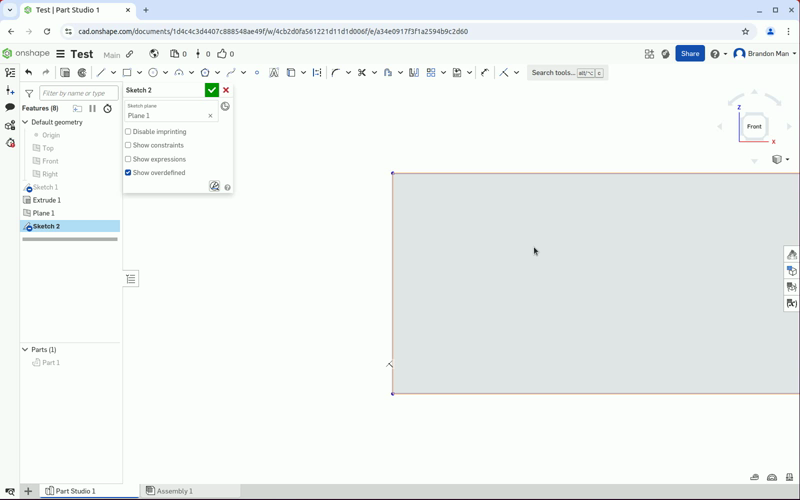
scroll(-6)
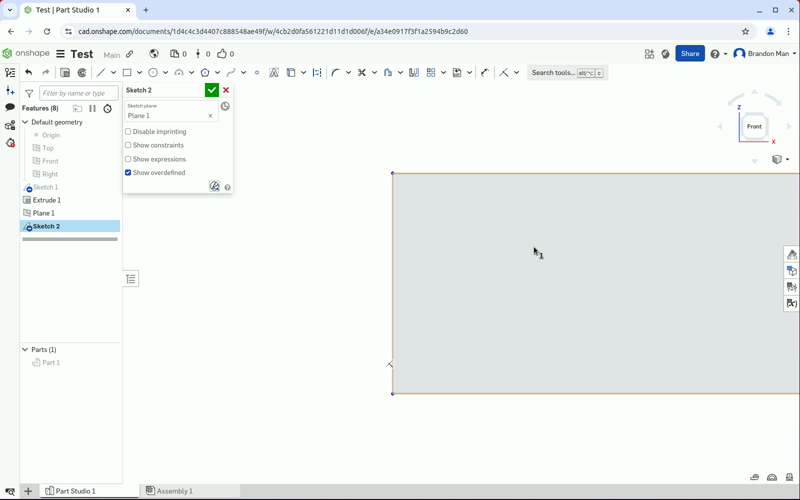
scroll(-6)
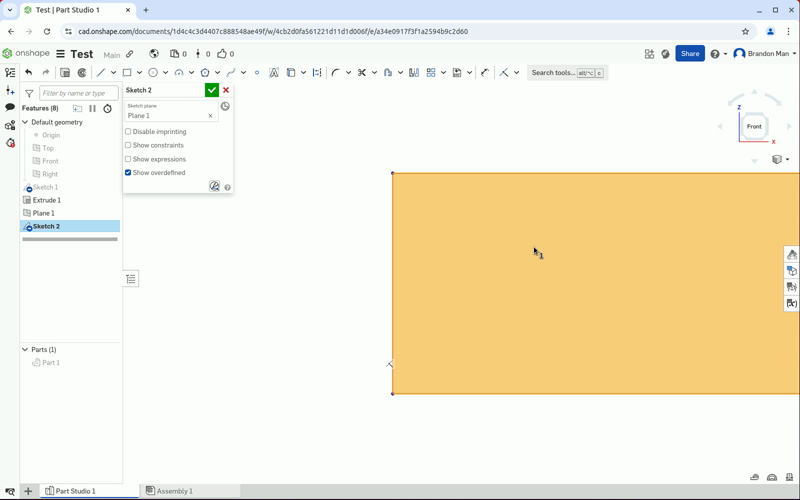
scroll(-6)
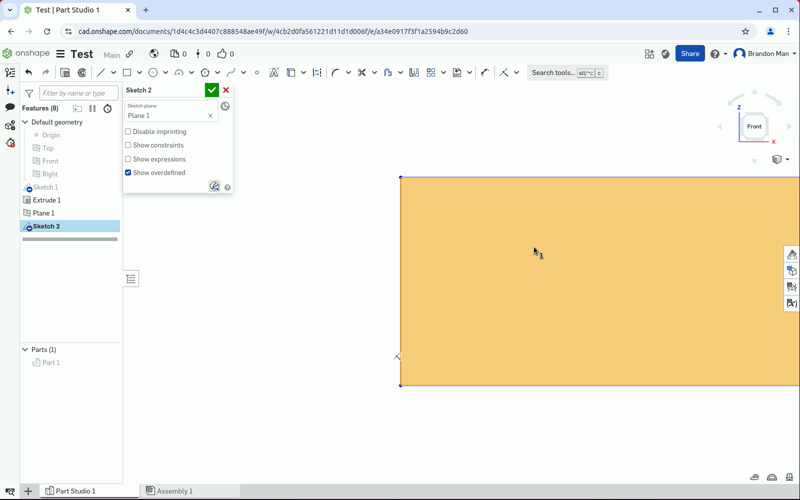
scroll(-6)
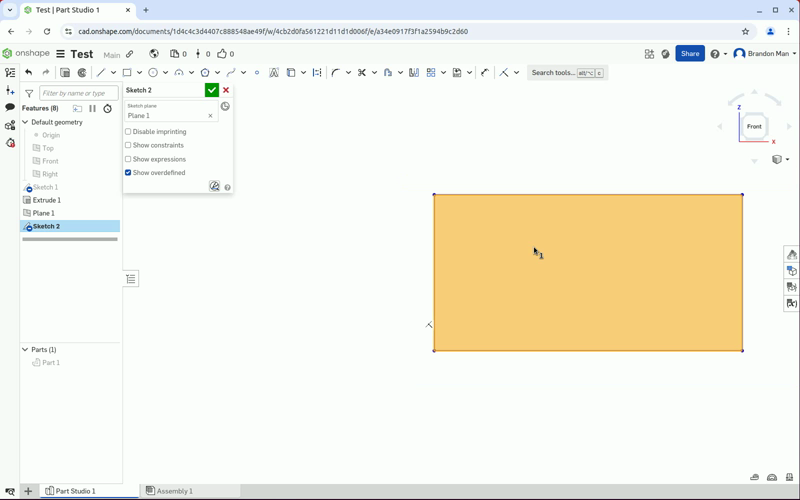
scroll(-6)
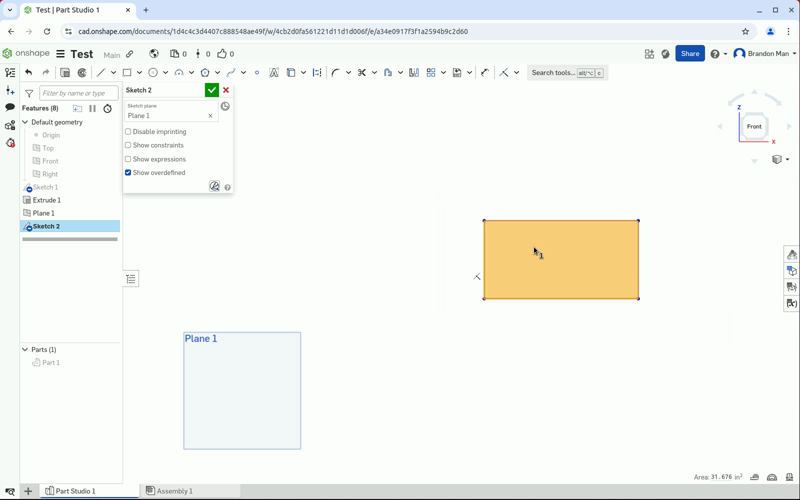
scroll(-6)
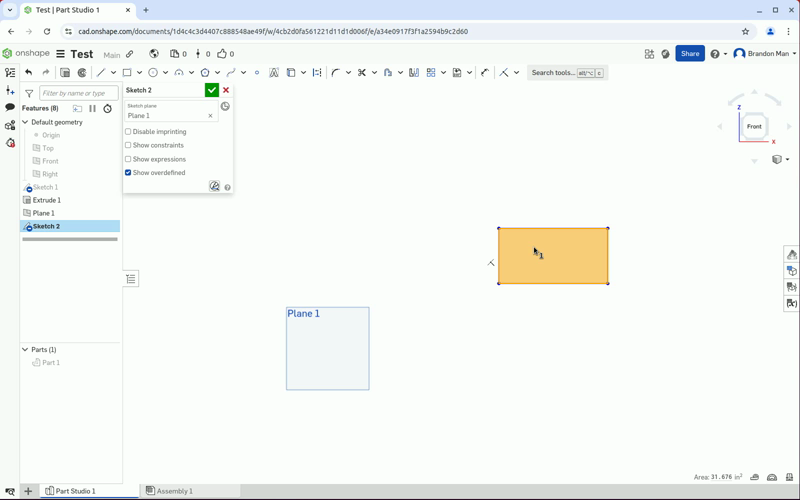
scroll(-6)
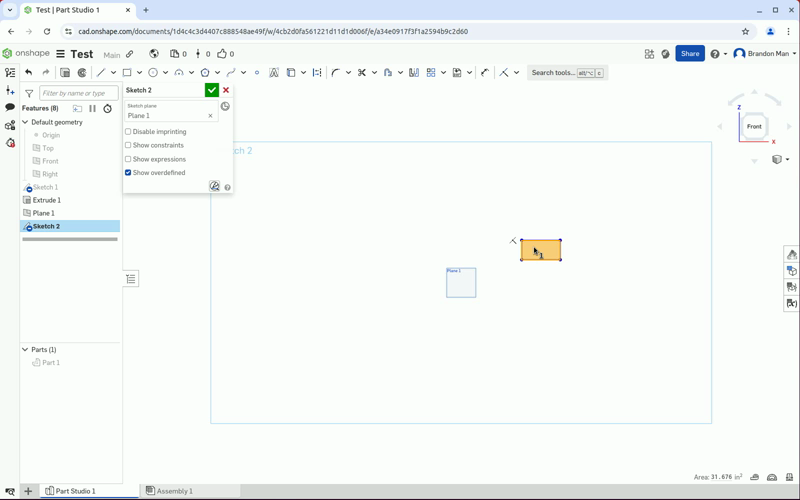
mouse_move(73, 352)
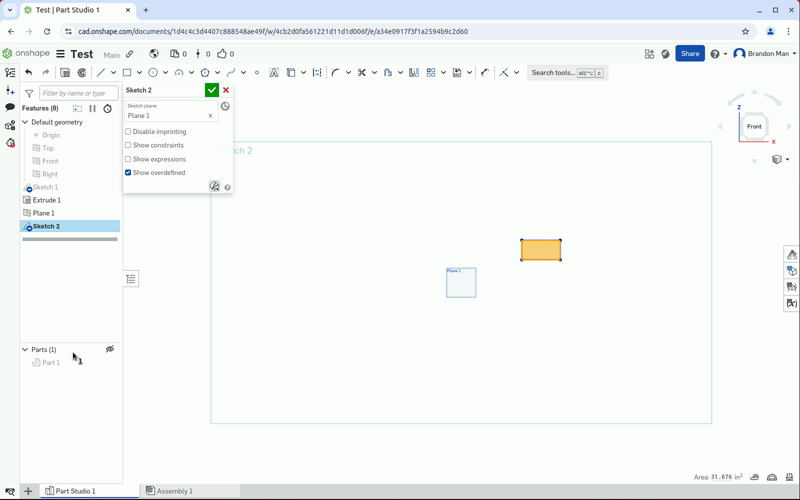
key(shift+y)
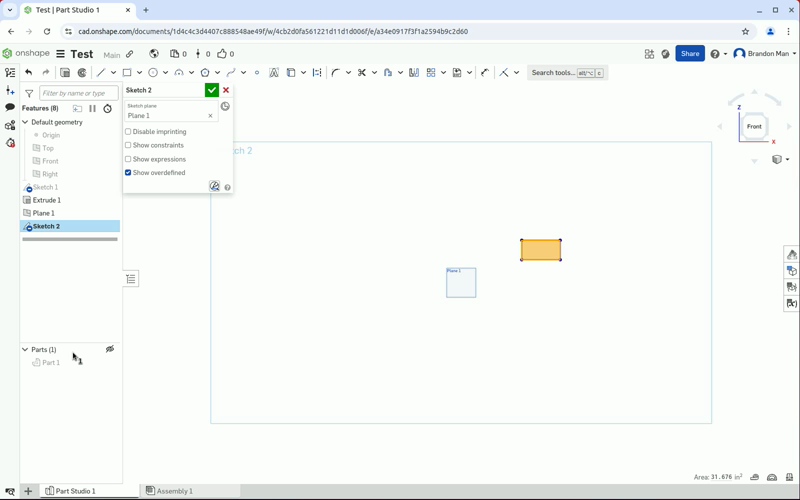
key(shift+e)
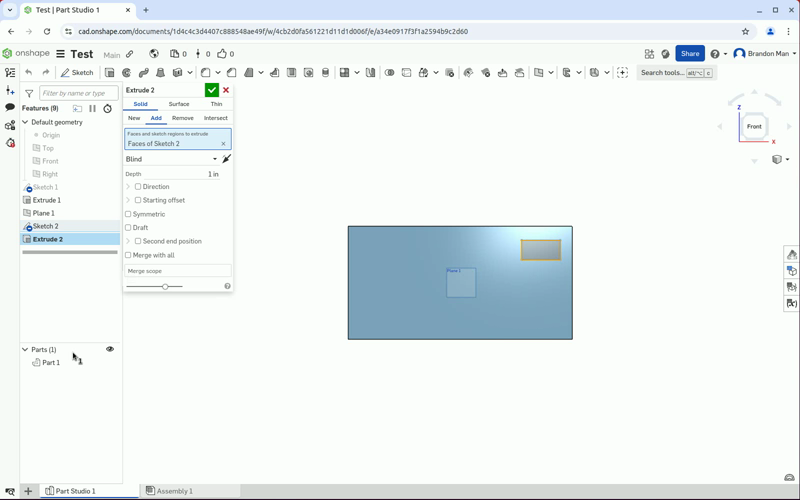
mouse_move(143, 106)
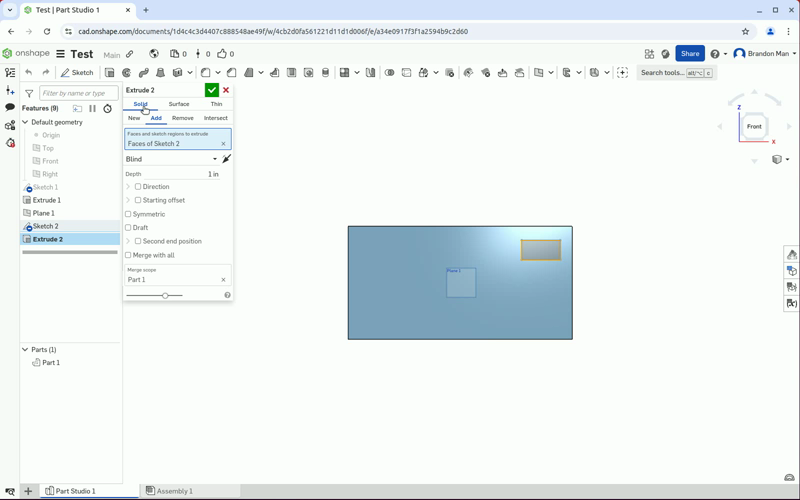
click(143, 106)
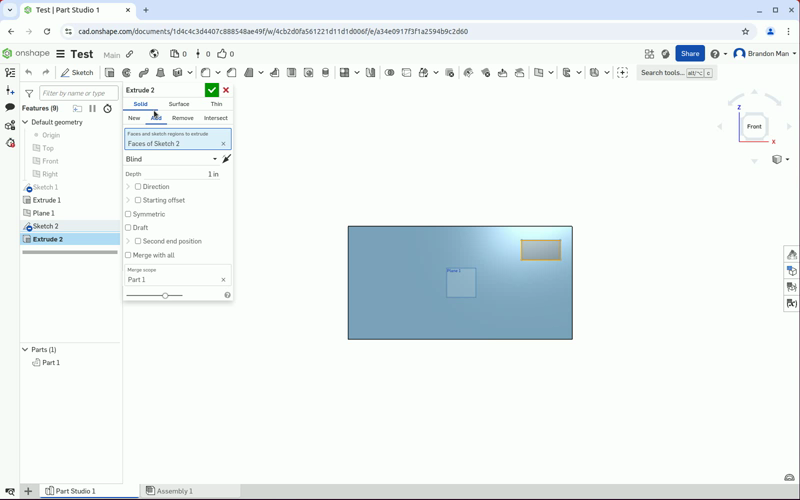
mouse_move(186, 120)
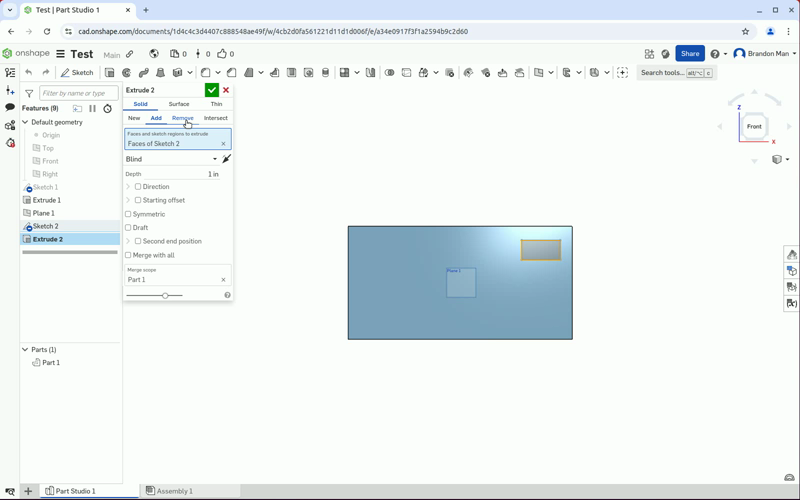
click(186, 120)
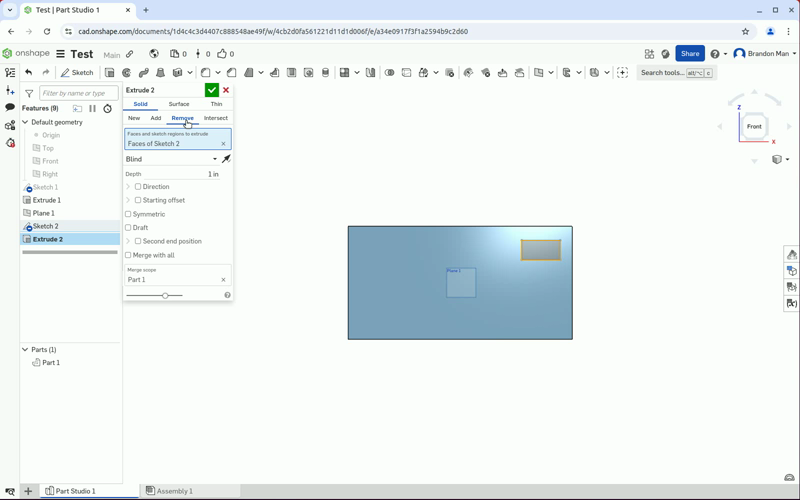
key(tab, 4)
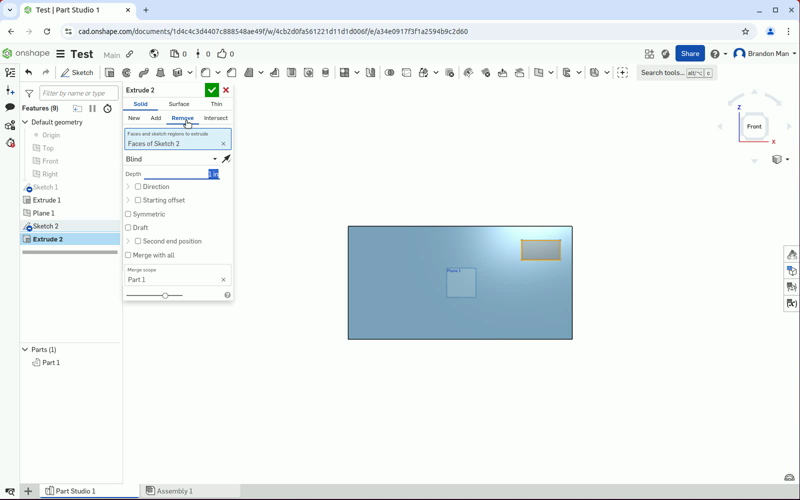
text(23.108)
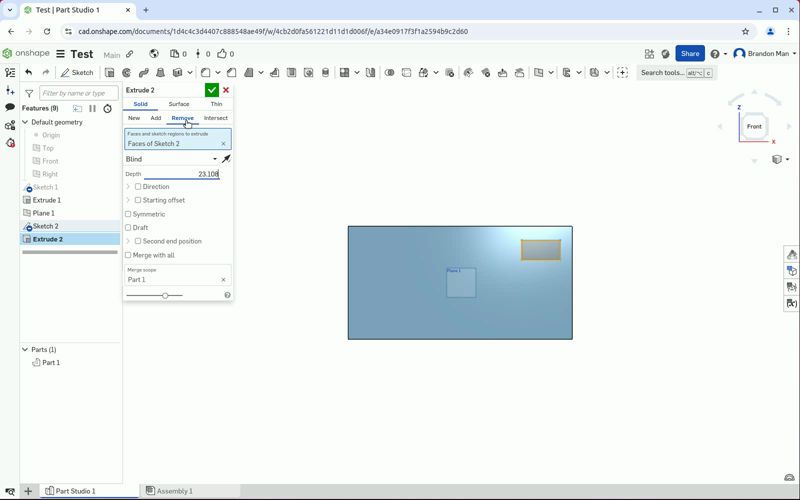
key(tab, 6)
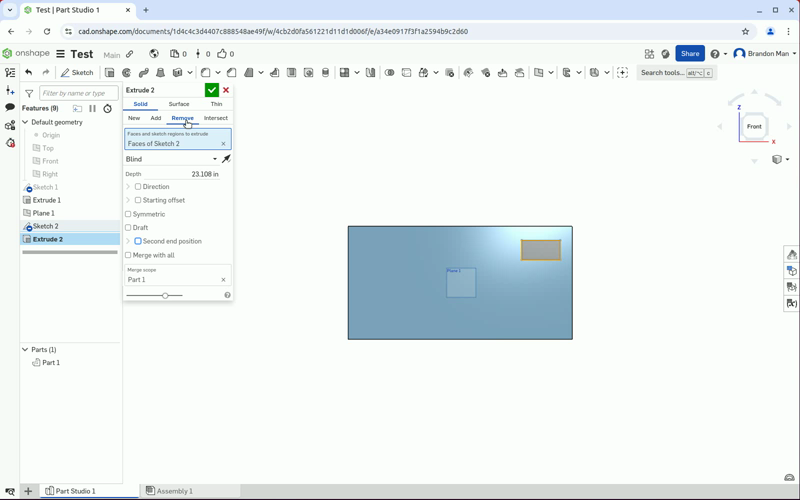
key(space)
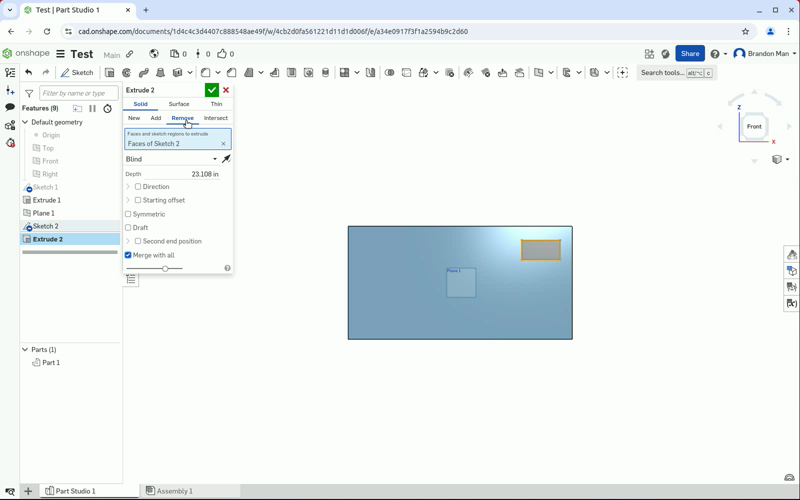
key(enter)
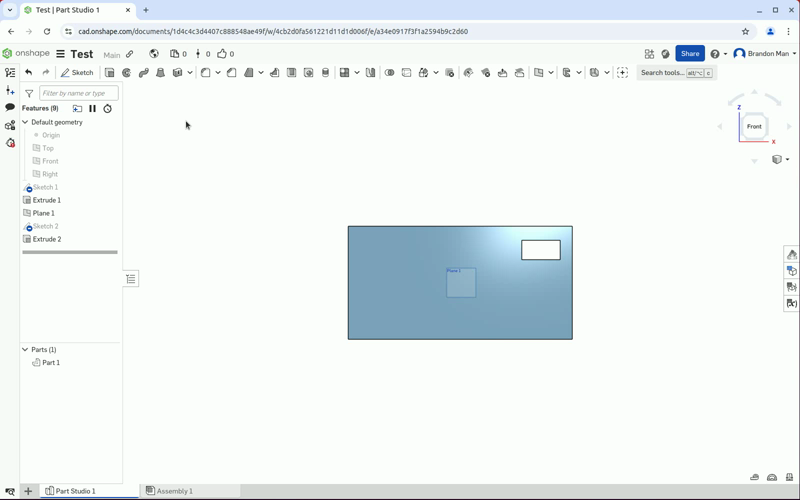
key(shift+h)
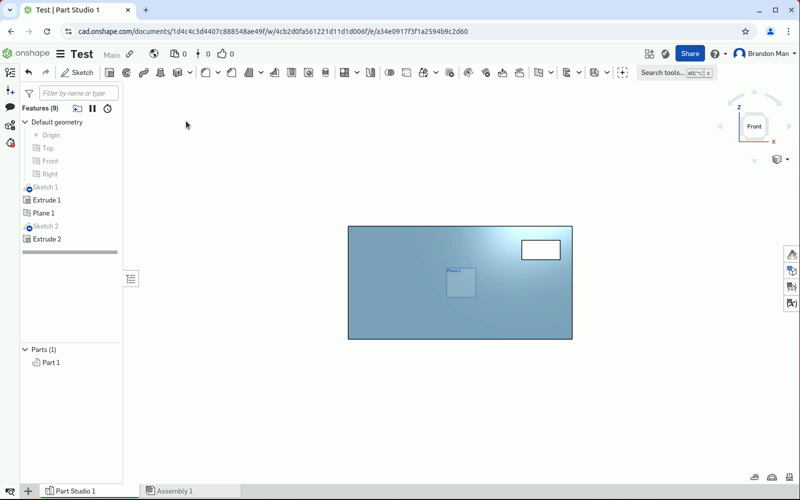
key(shift+h)
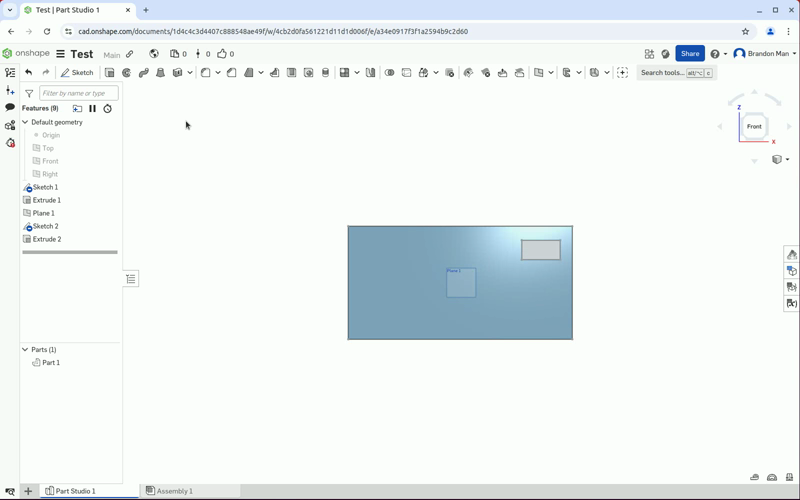
key(shift+7)
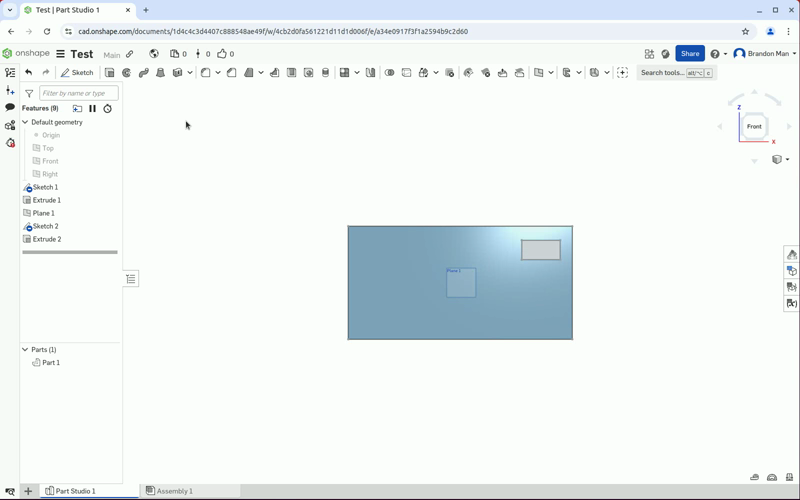
key(left, 2)
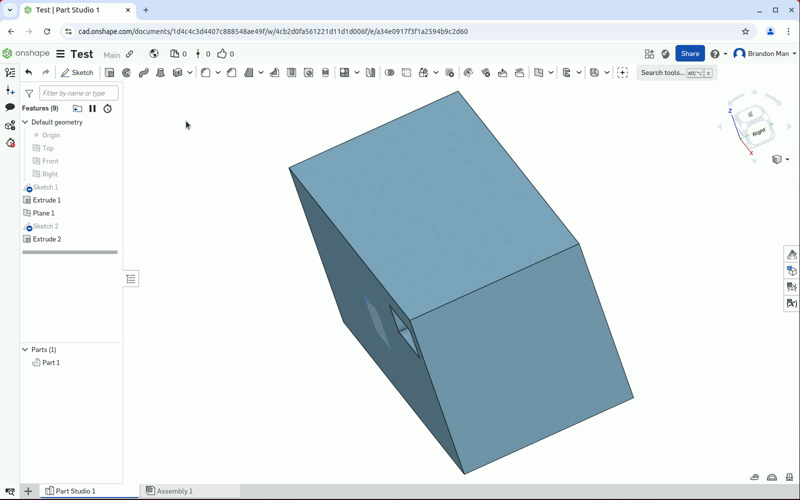
key(down, 2)
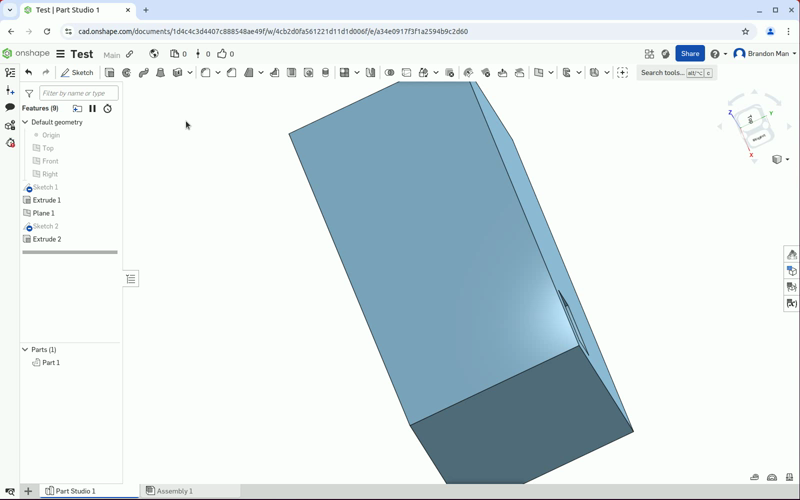
key(up, 2)
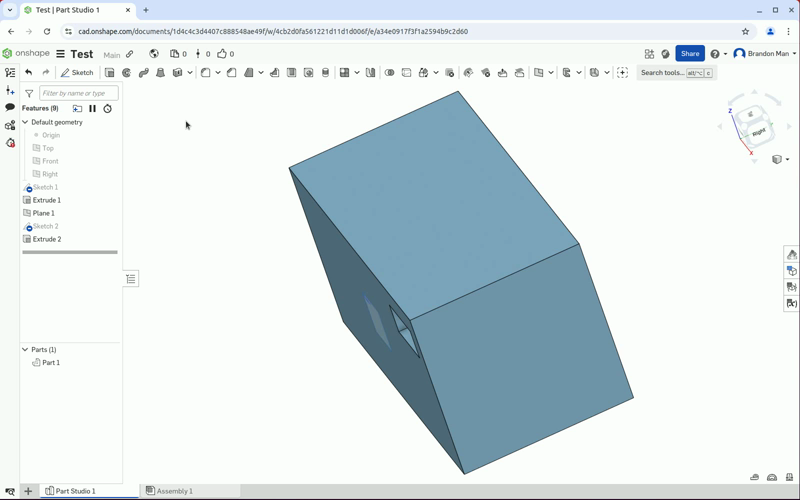
key(right, 2)
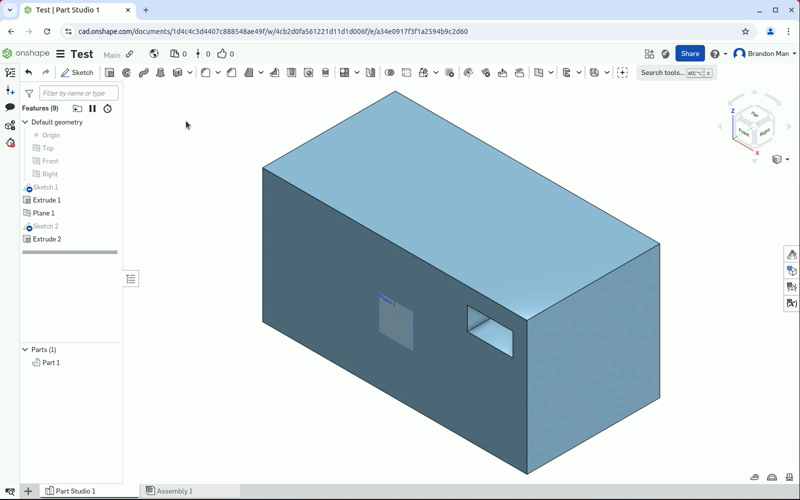
mouse_move(73, 189)
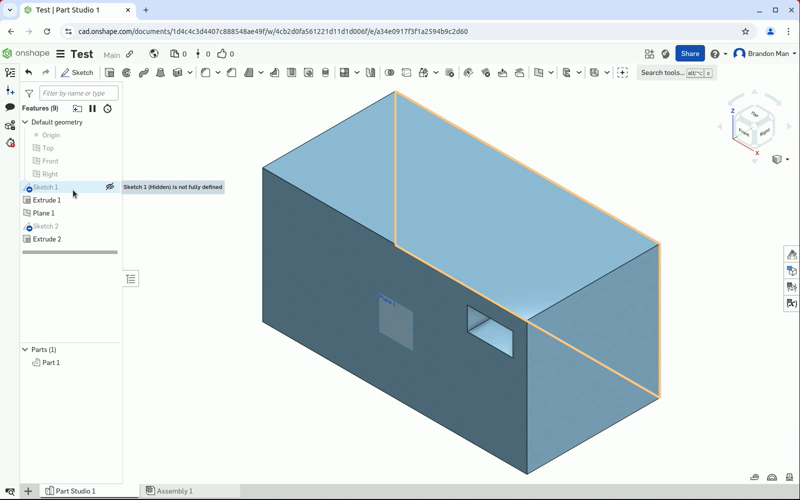
click(73, 189)